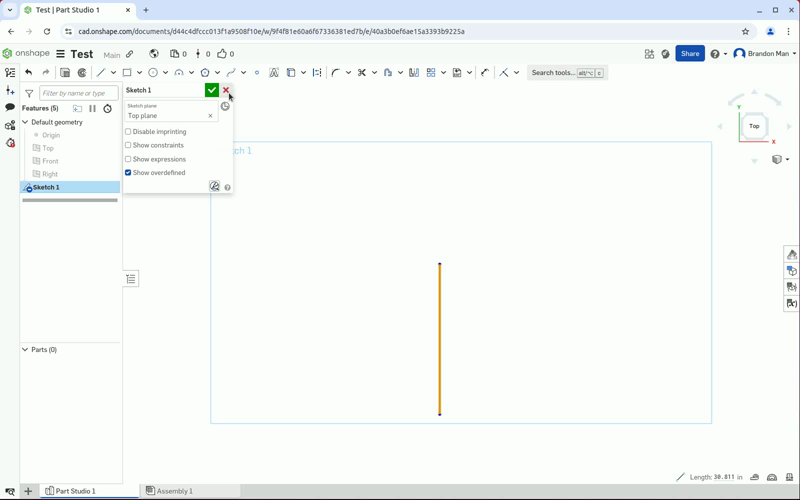
key(shift+h)
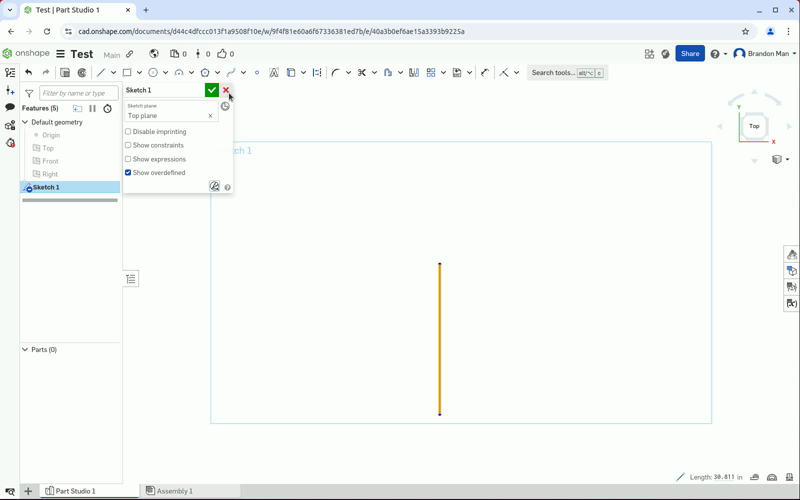
key(shift+s)
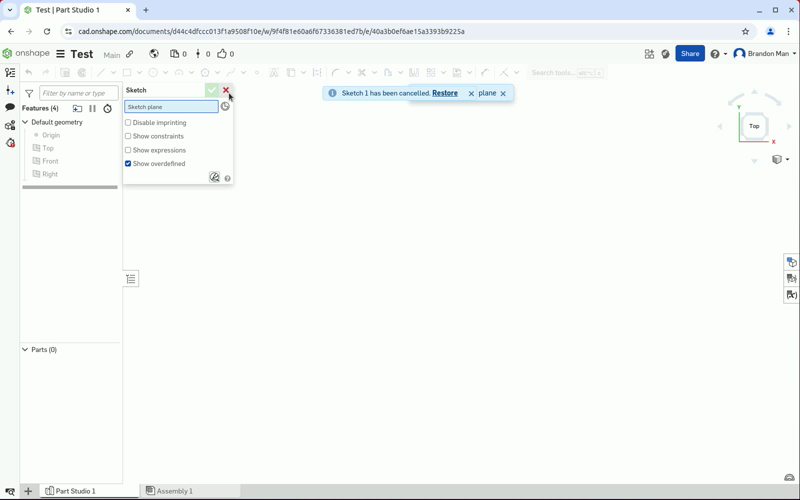
mouse_move(73, 150)
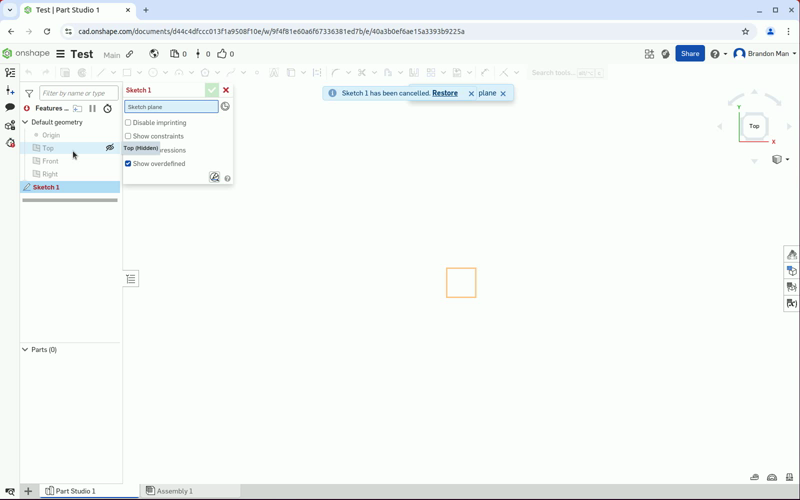
click(73, 150)
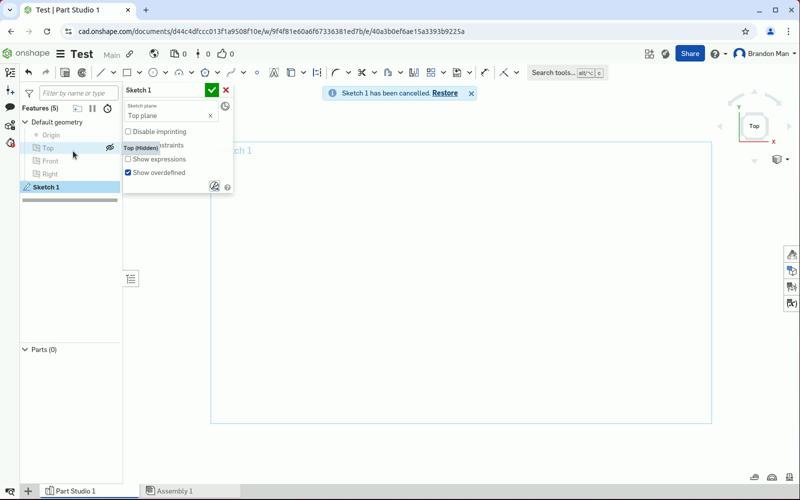
mouse_move(73, 352)
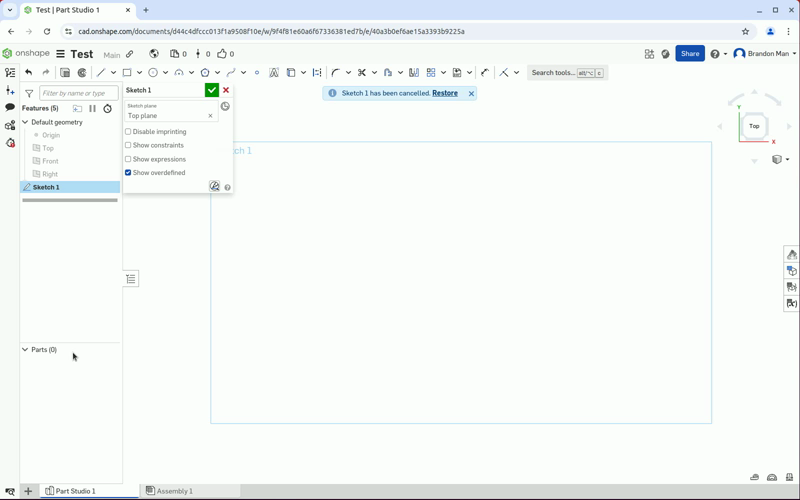
key(y)
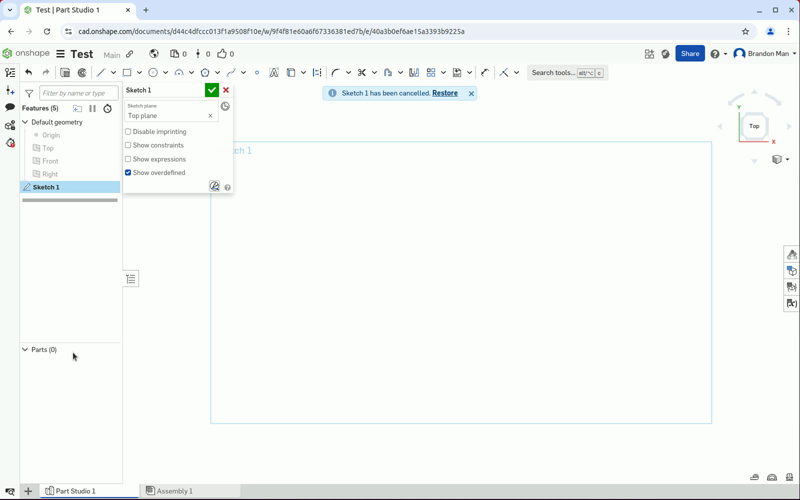
key(l)
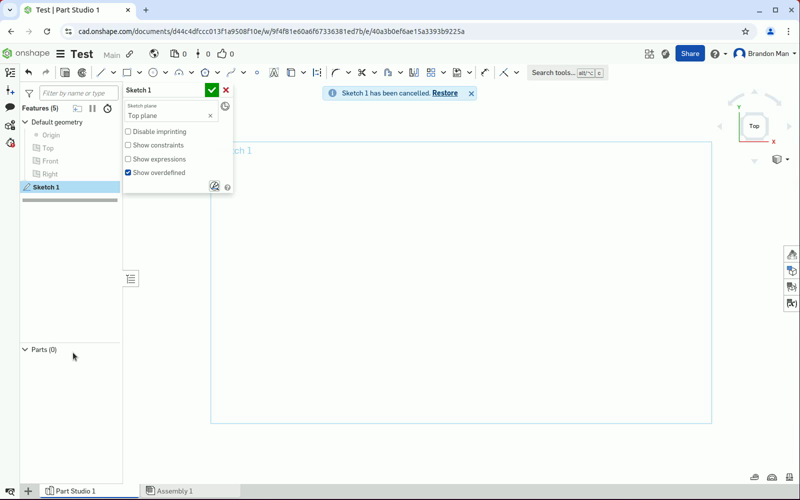
key_down(shift)
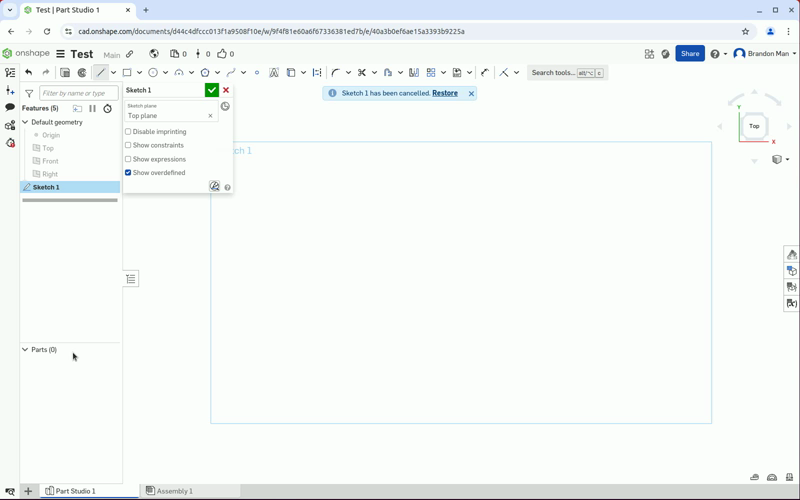
mouse_move(349, 282)
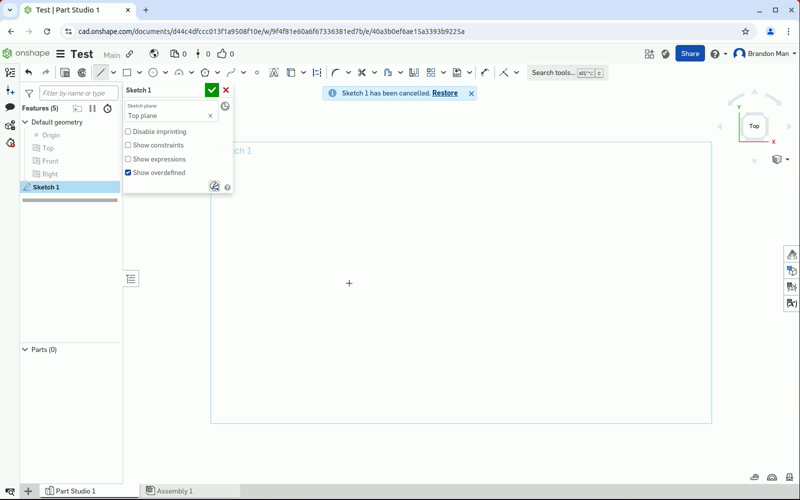
click(349, 282)
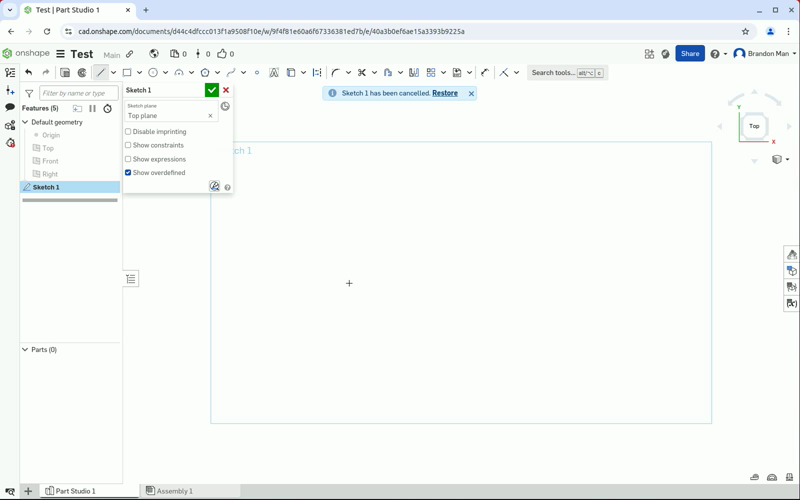
key_up(shift)
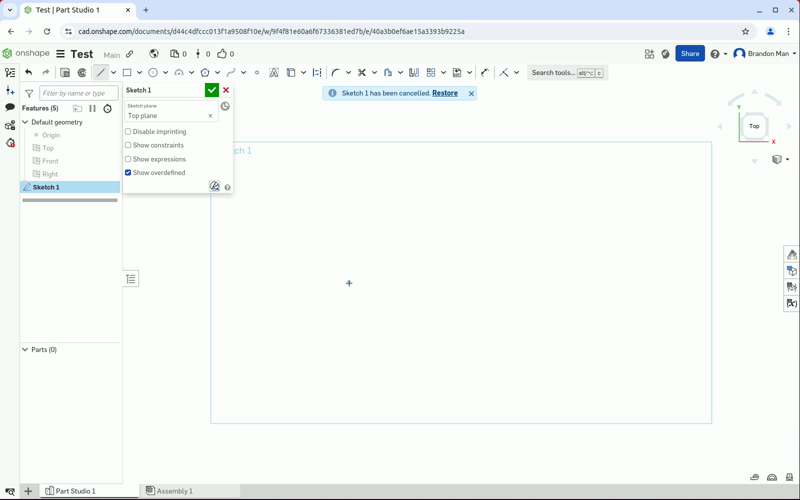
key_down(shift)
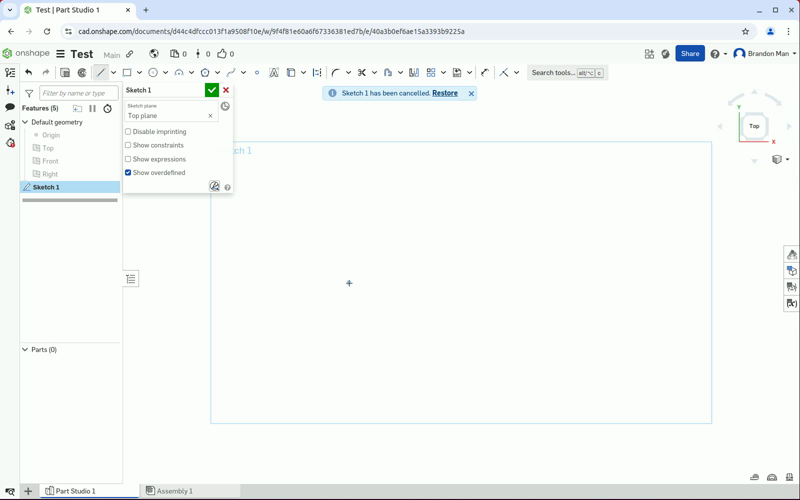
mouse_move(405, 378)
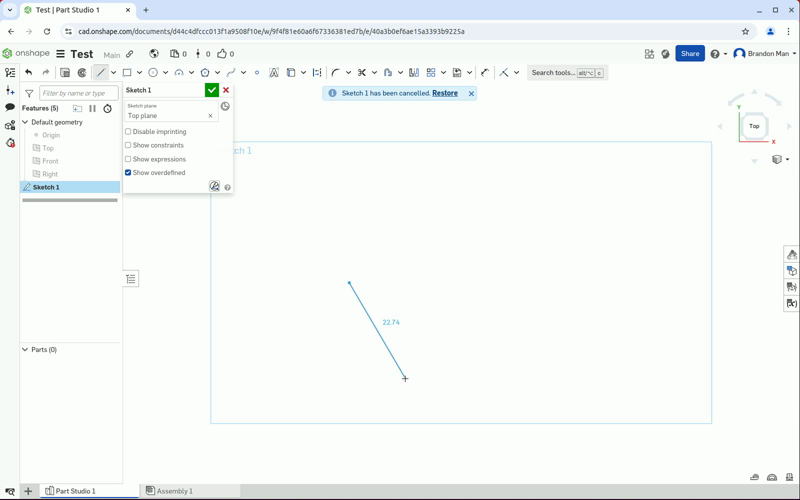
click(405, 378)
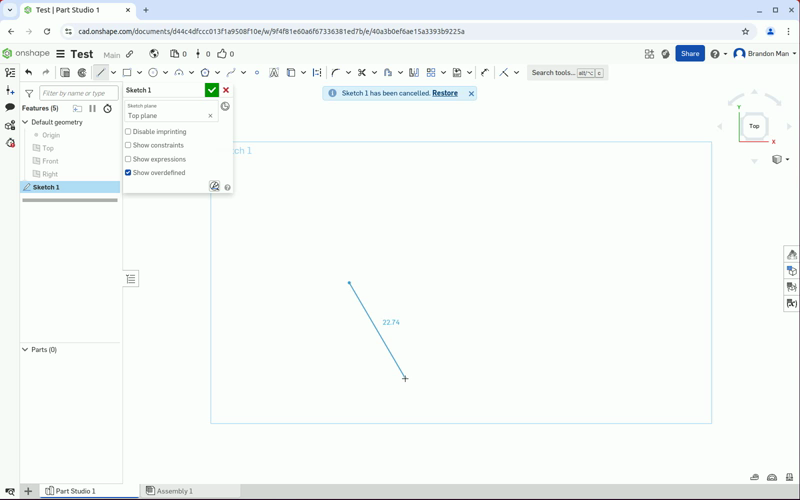
key_up(shift)
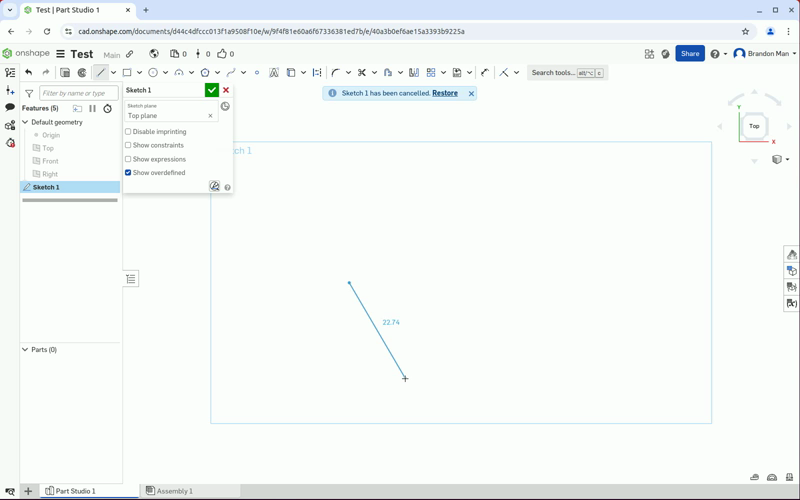
key_down(shift)
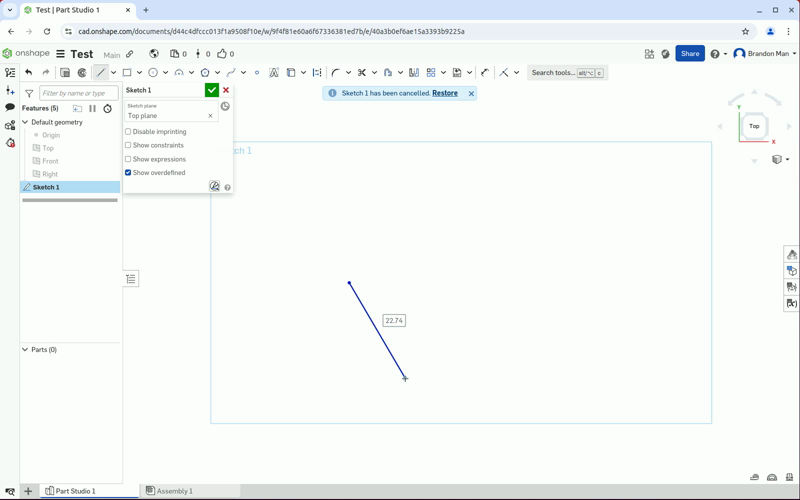
mouse_move(514, 378)
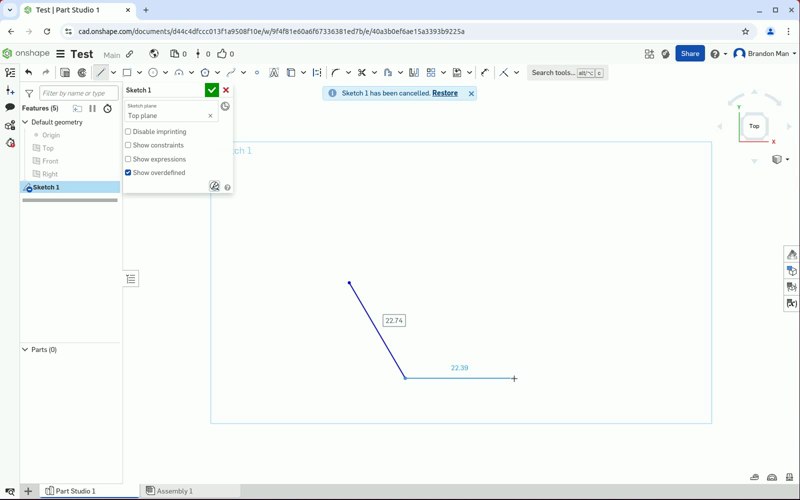
click(514, 378)
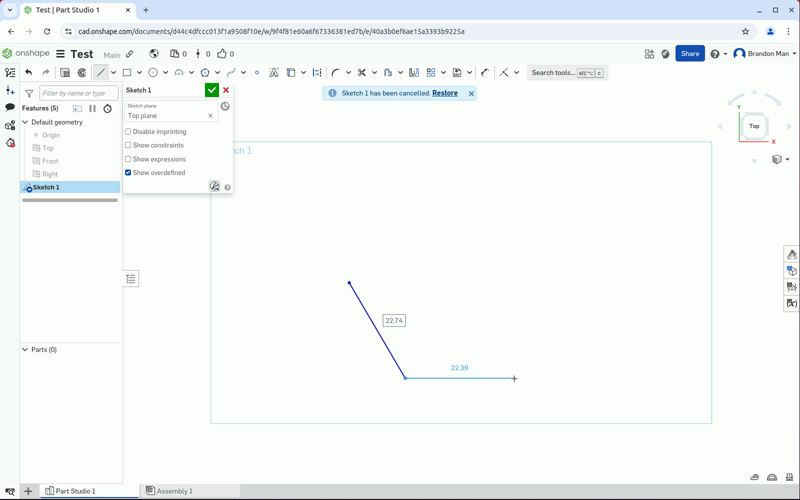
key_up(shift)
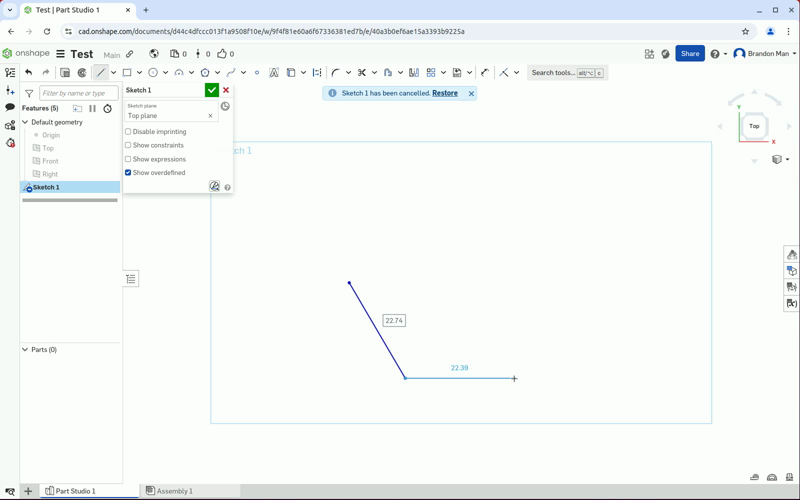
key_down(shift)
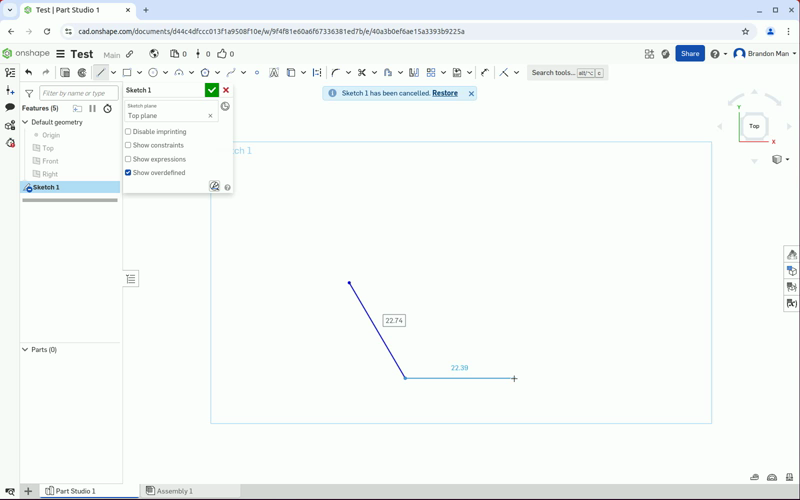
mouse_move(569, 282)
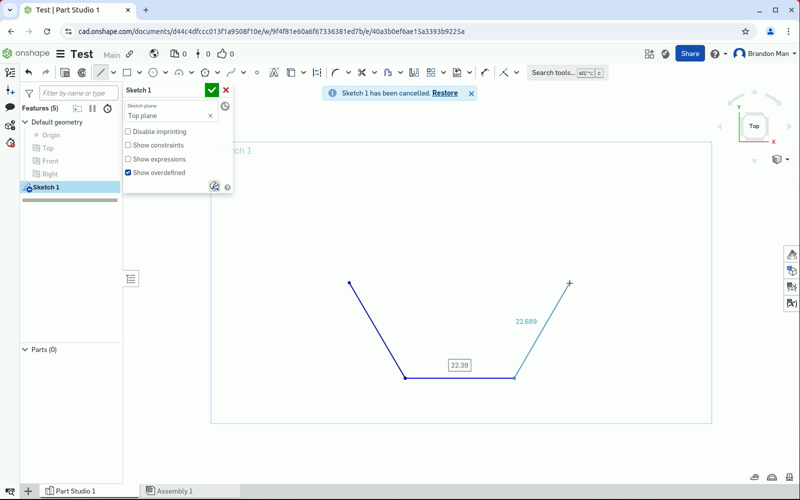
click(569, 282)
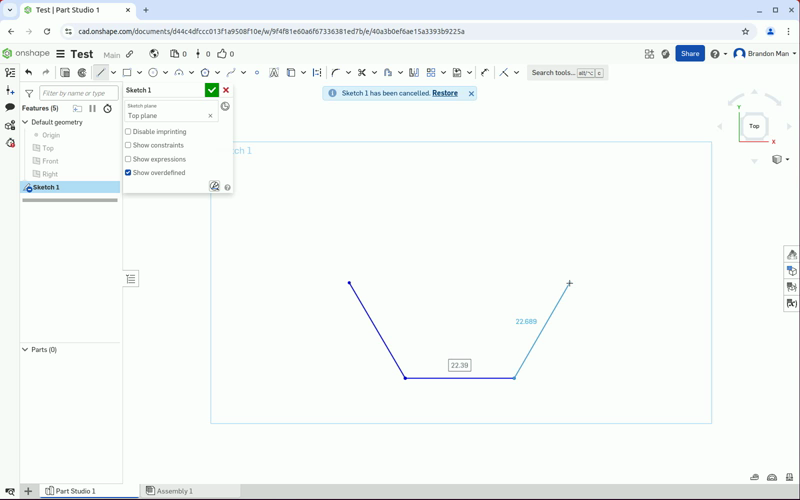
key_up(shift)
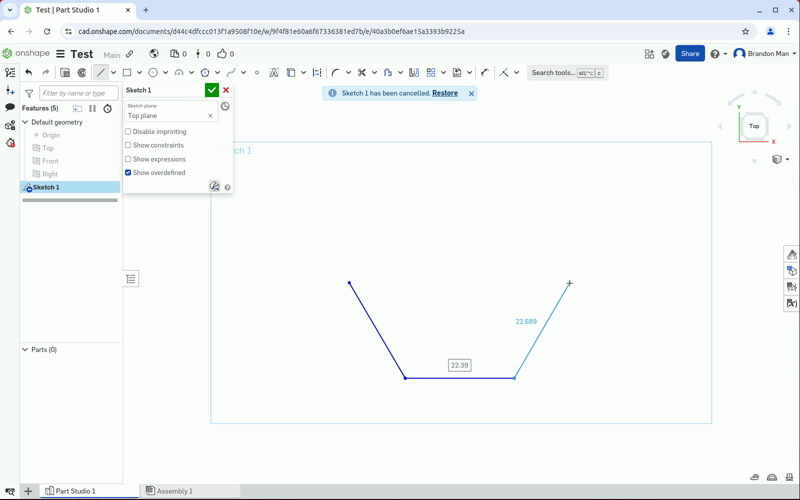
key_down(shift)
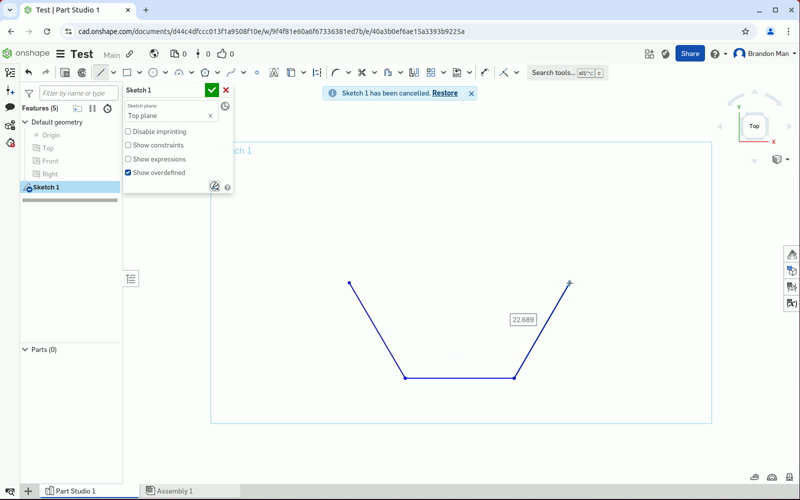
mouse_move(514, 187)
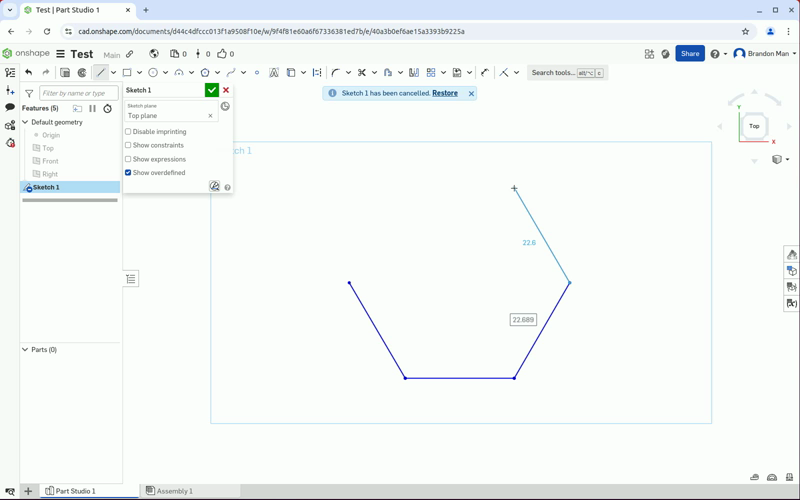
click(514, 187)
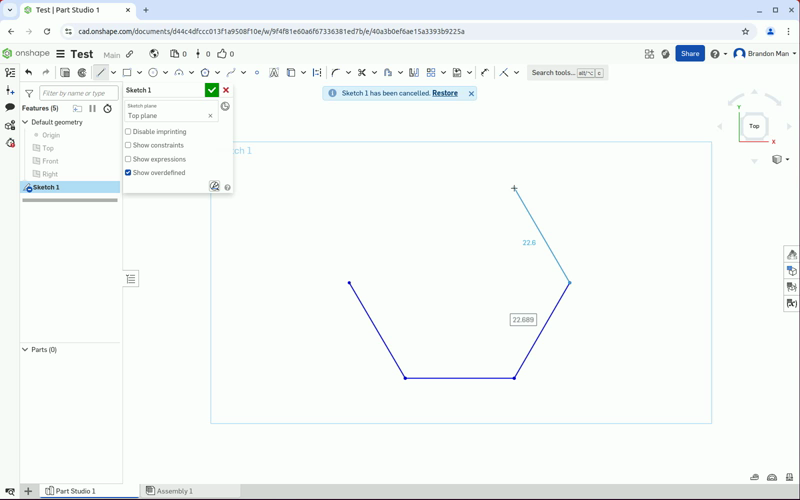
key_up(shift)
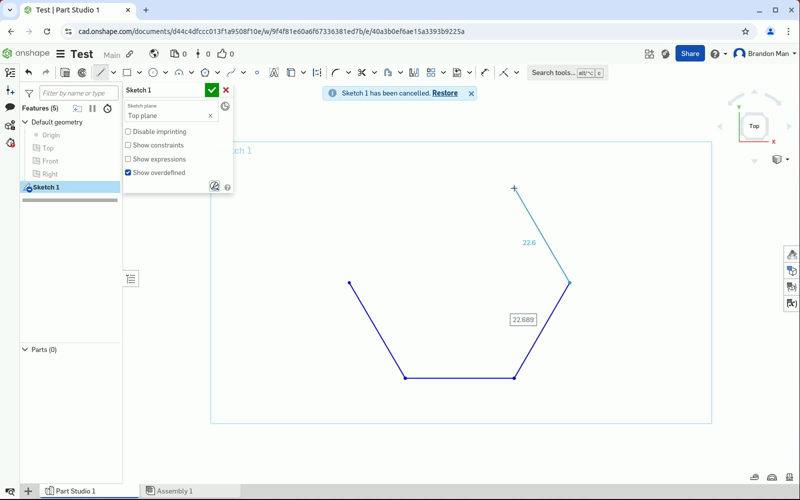
key_down(shift)
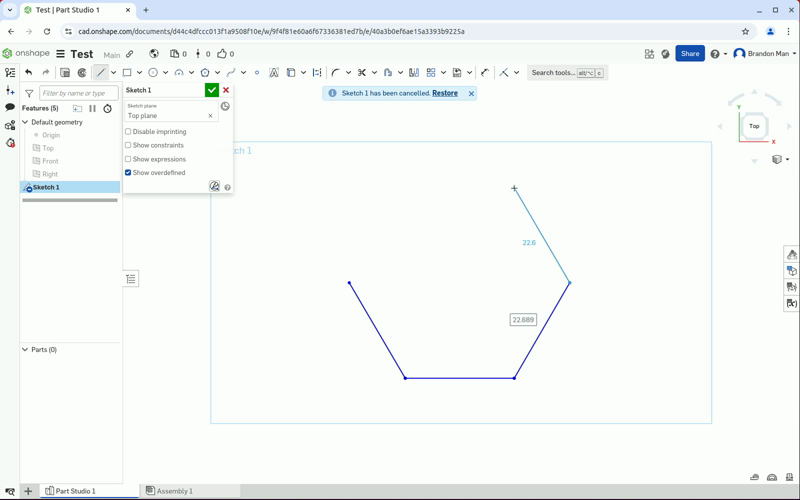
mouse_move(405, 187)
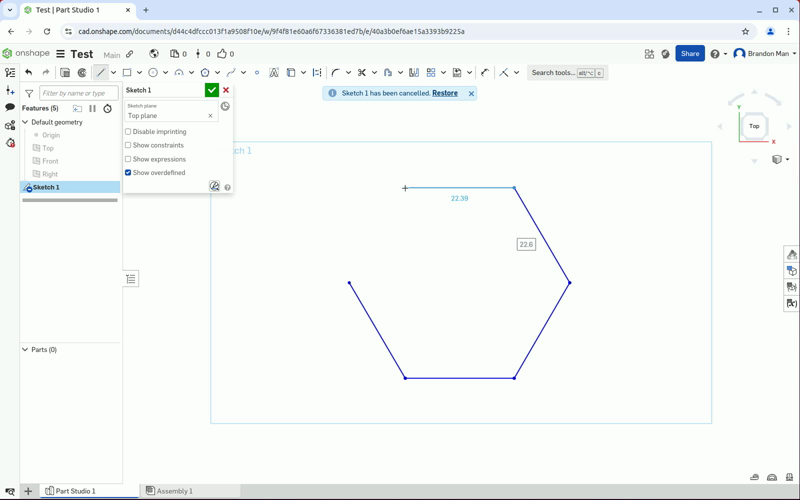
click(405, 187)
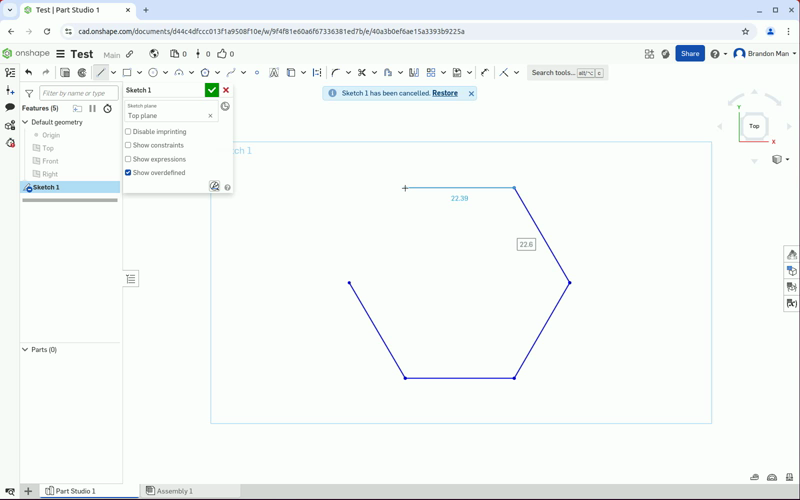
key_up(shift)
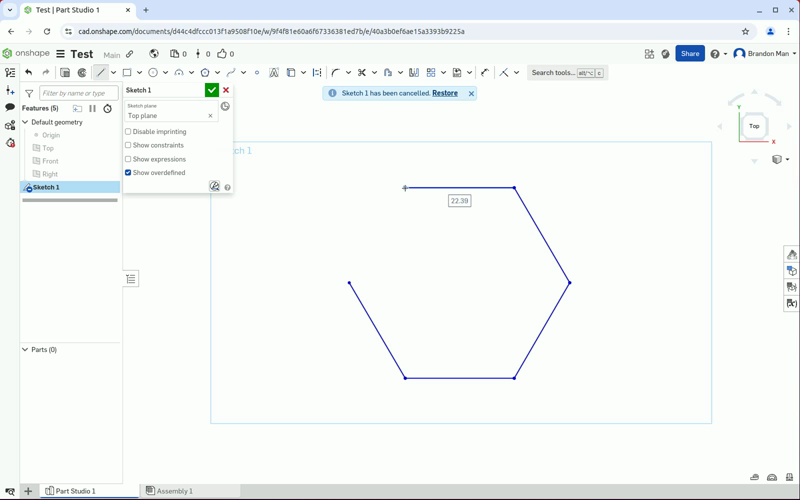
key_down(shift)
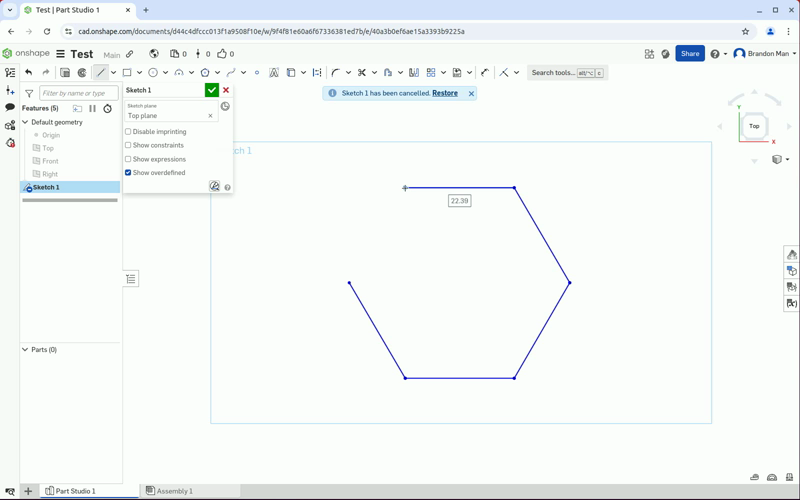
mouse_move(349, 282)
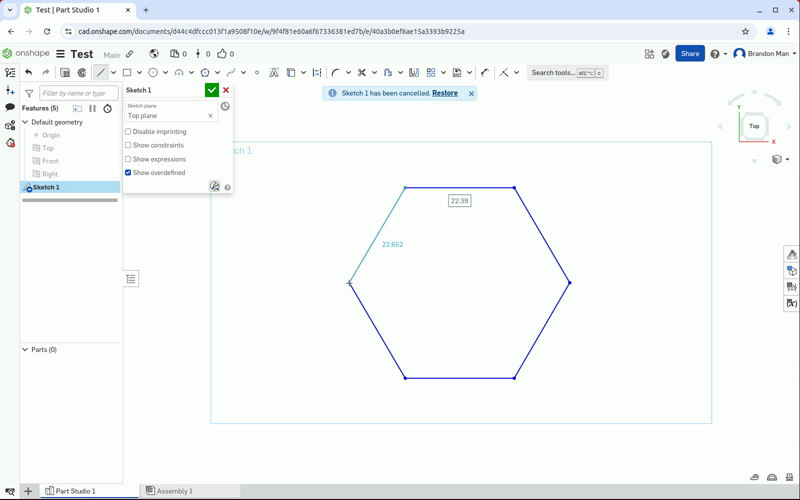
key_up(shift)
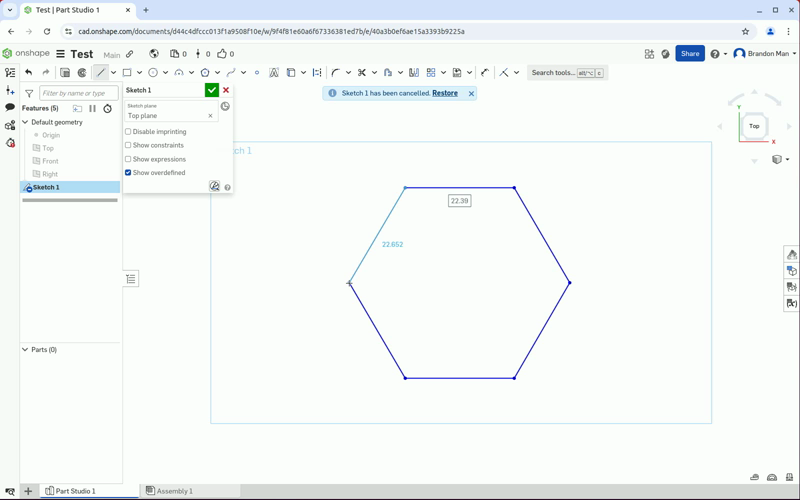
click(349, 282)
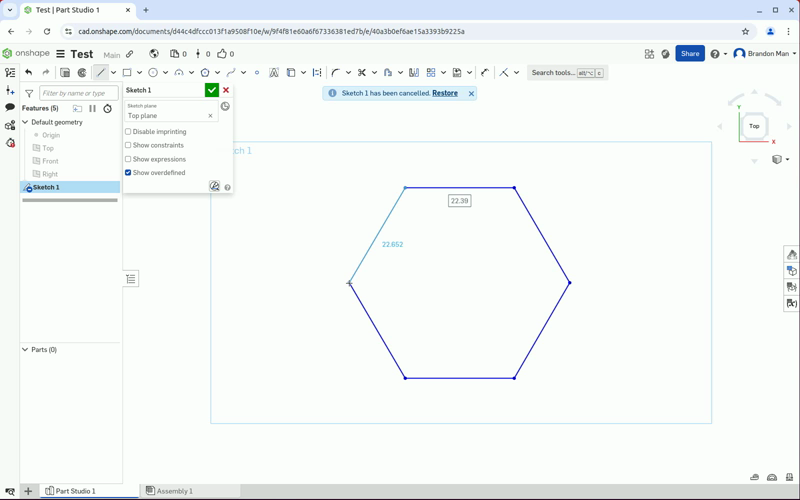
key(esc)
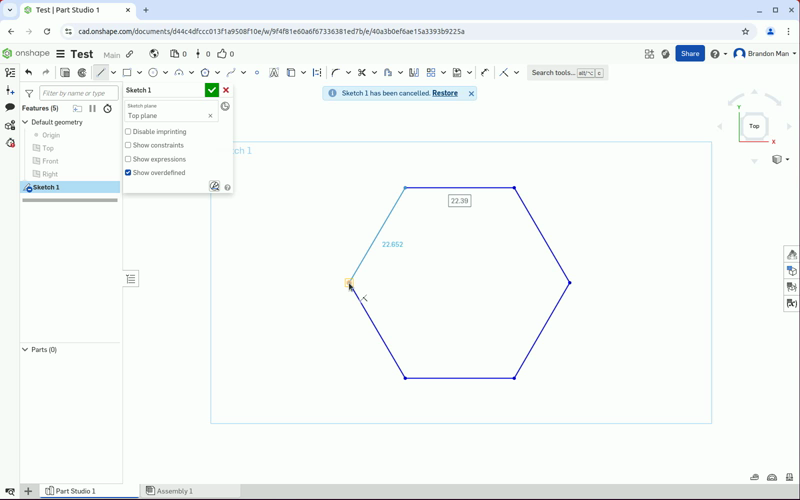
mouse_move(476, 350)
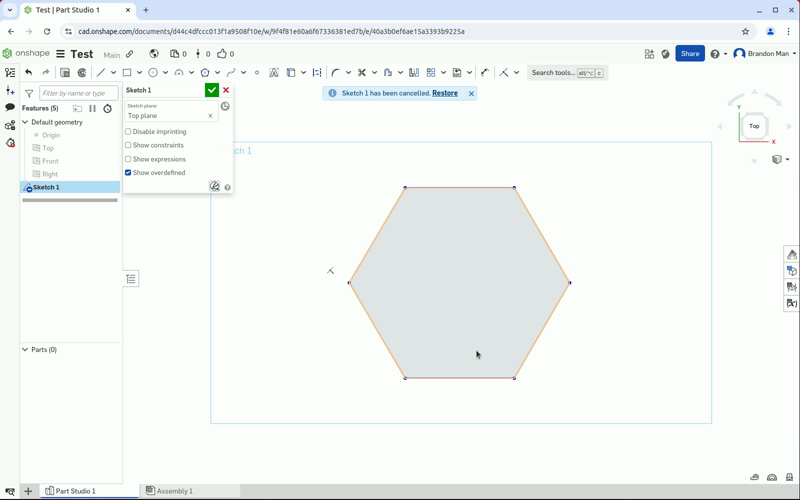
click(476, 350)
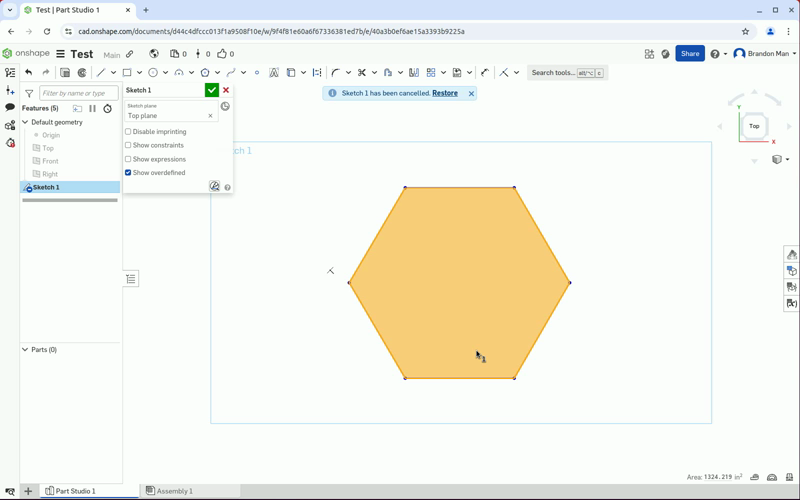
mouse_move(73, 352)
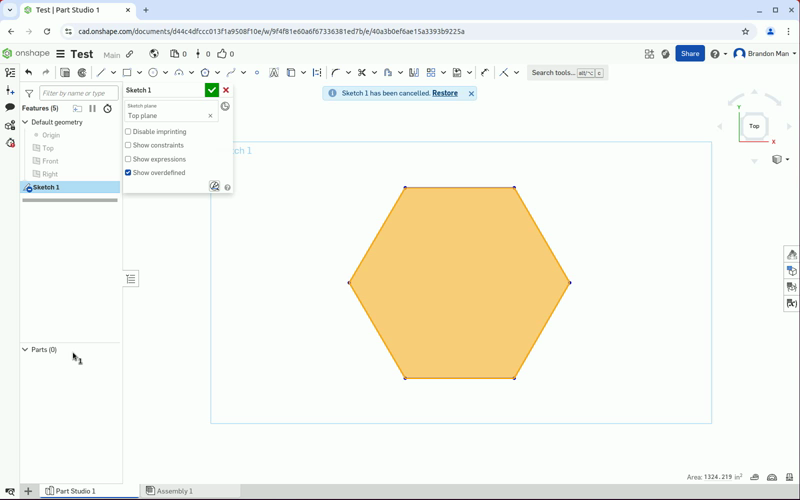
key(shift+y)
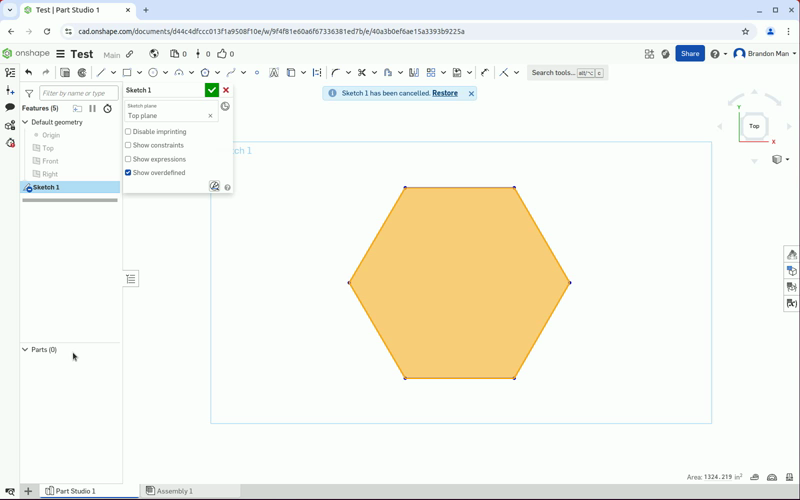
key(shift+e)
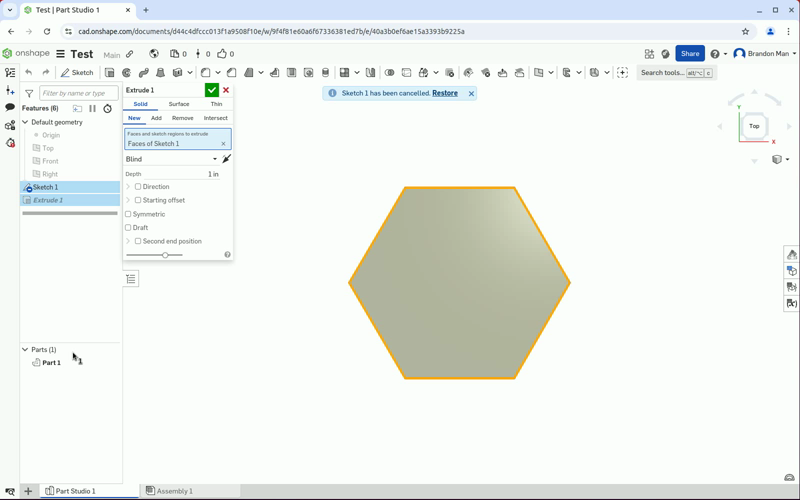
mouse_move(143, 106)
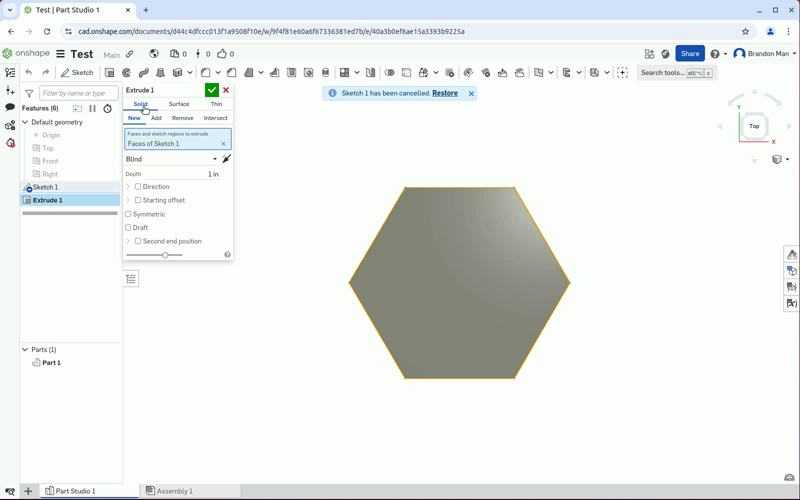
click(143, 106)
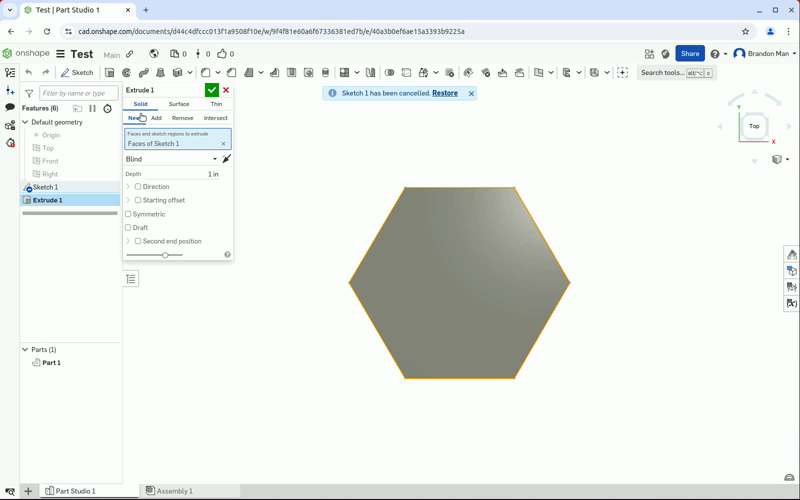
mouse_move(137, 120)
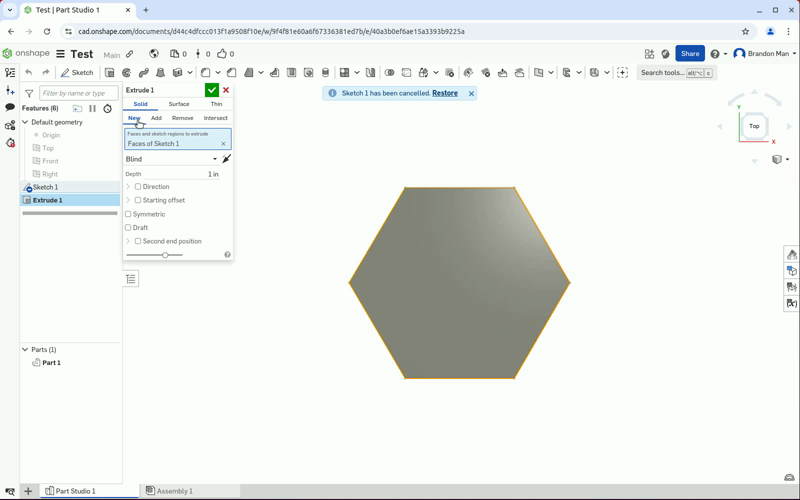
click(137, 120)
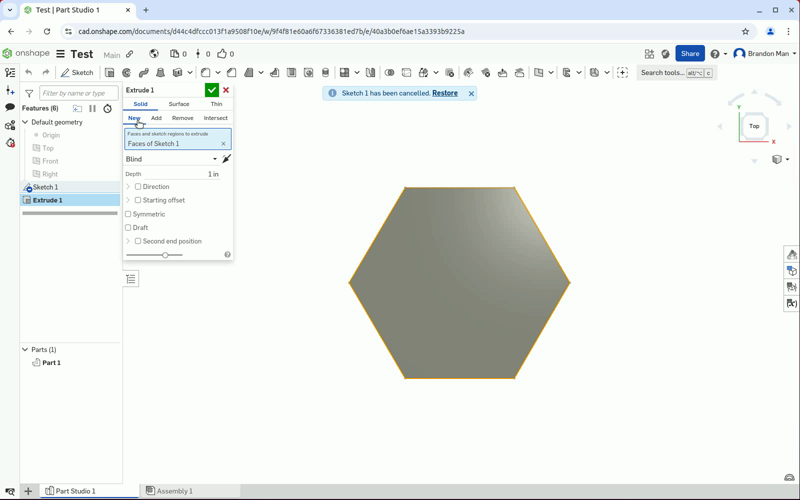
key(tab, 4)
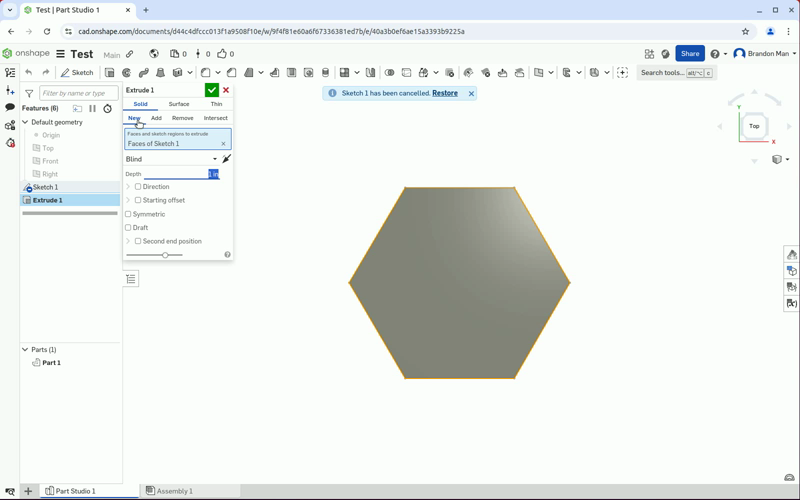
text(15.405)
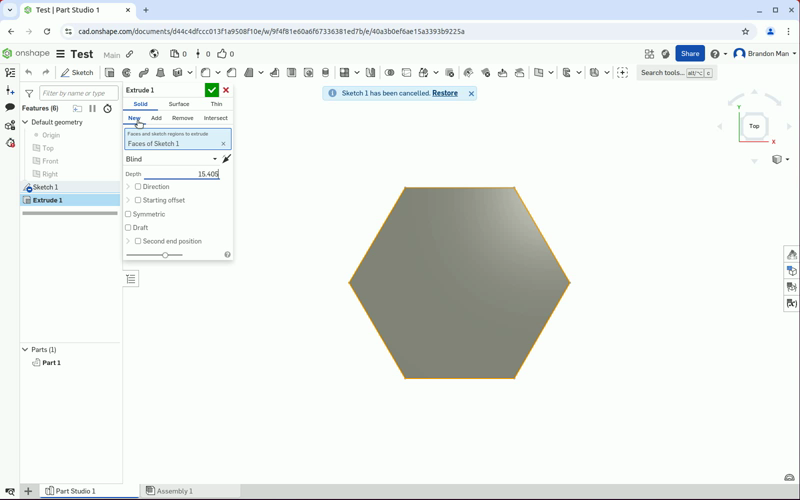
key(enter)
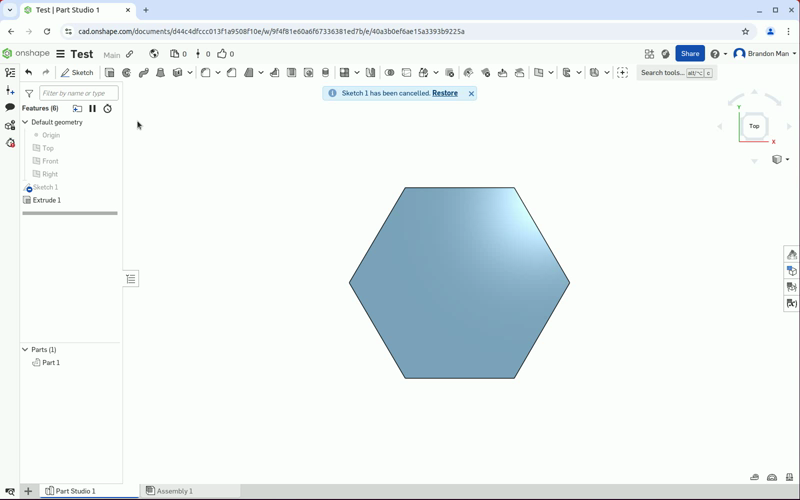
key(shift+h)
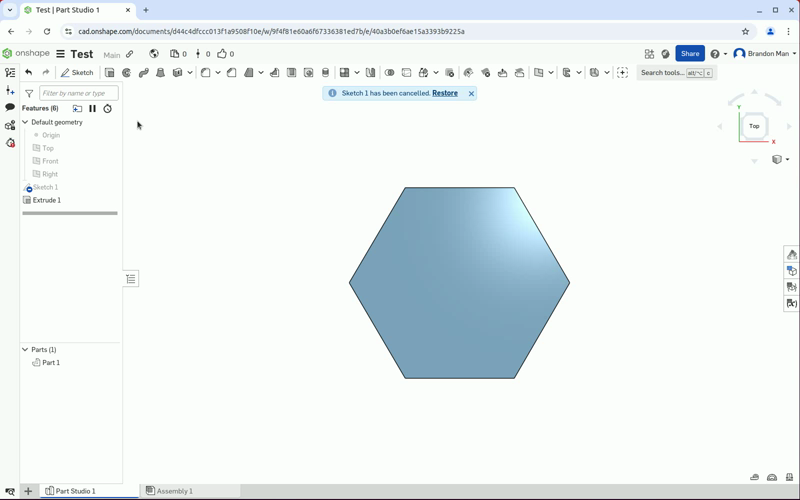
key(shift+h)
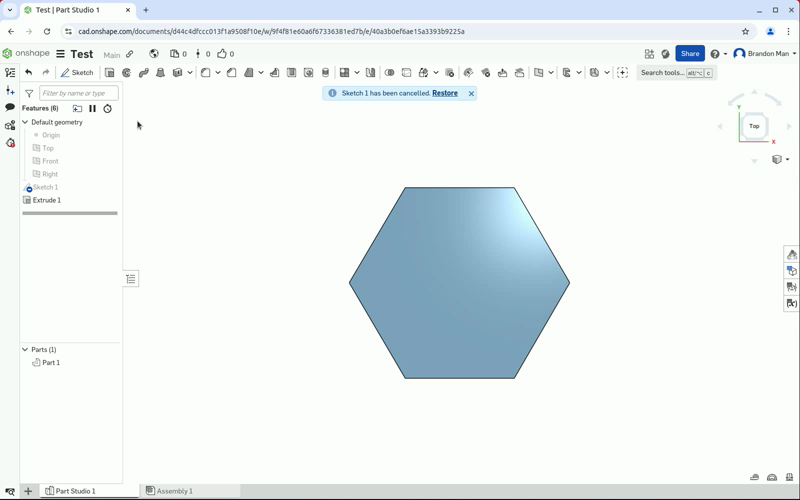
mouse_move(73, 189)
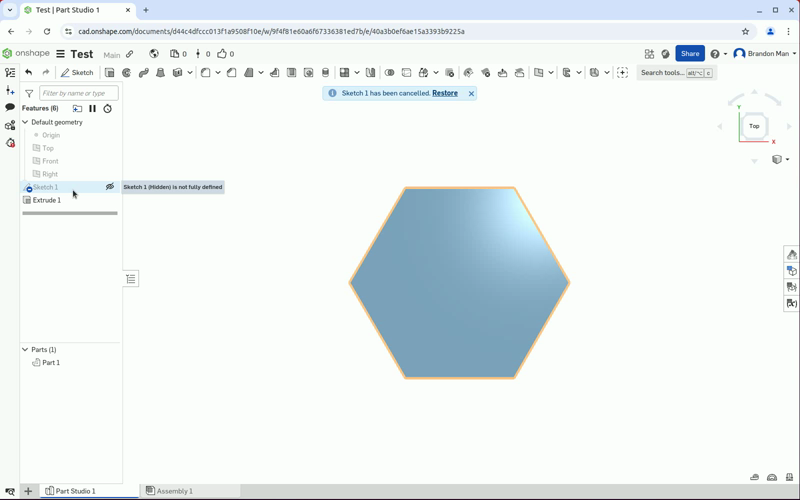
click(73, 189)
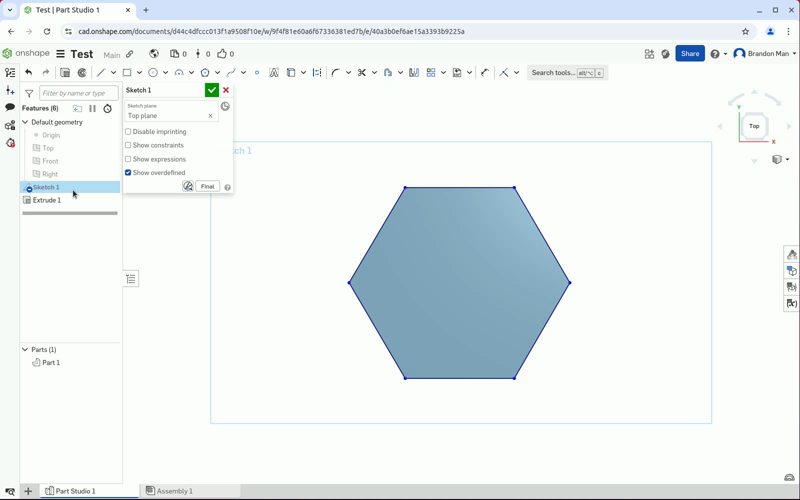
mouse_move(229, 92)
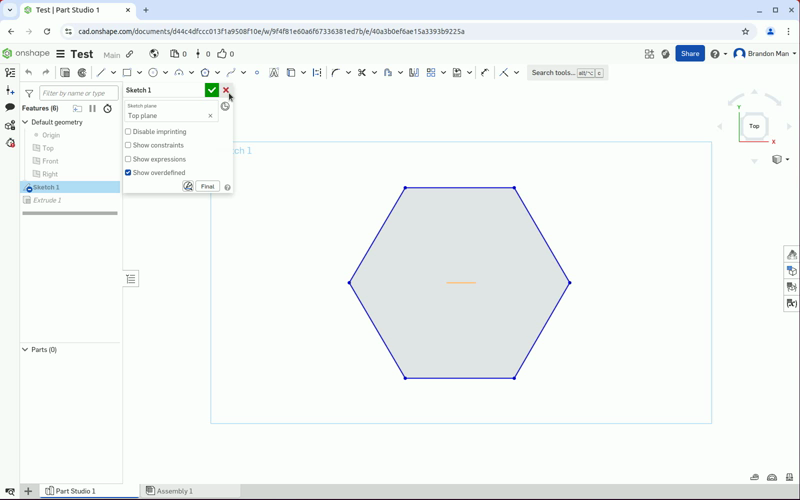
click(229, 92)
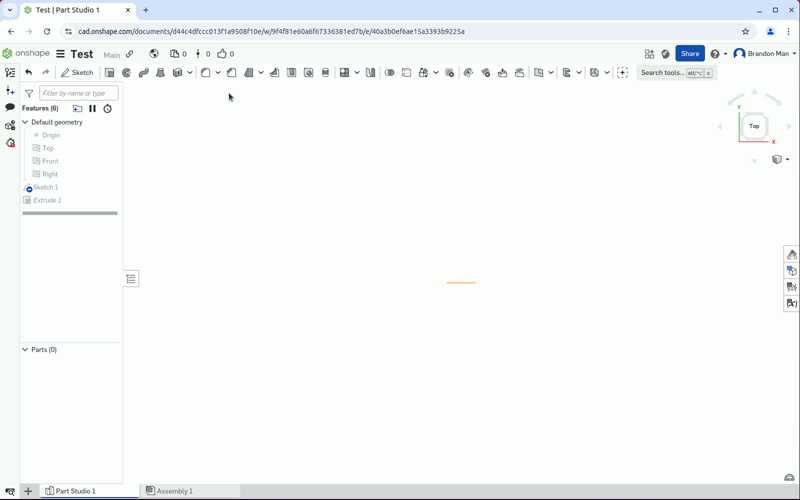
mouse_move(541, 75)
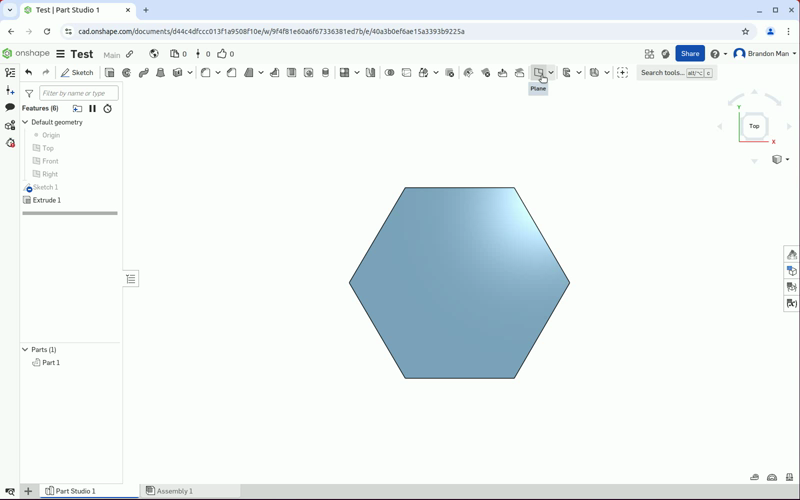
click(541, 75)
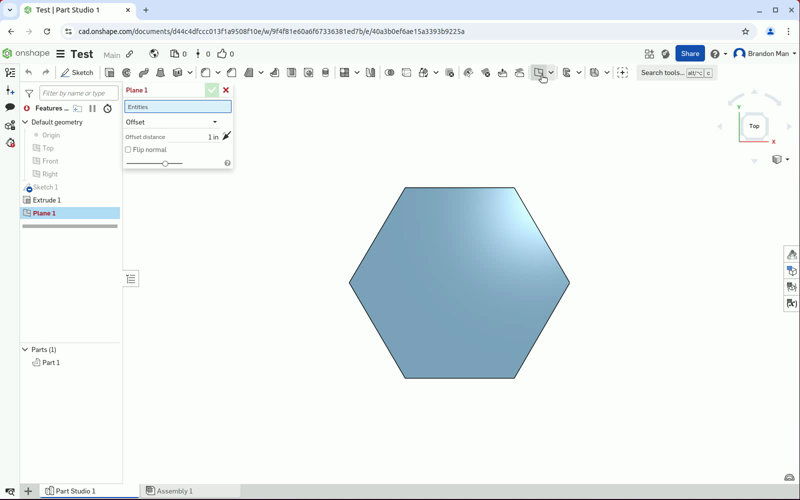
mouse_move(73, 150)
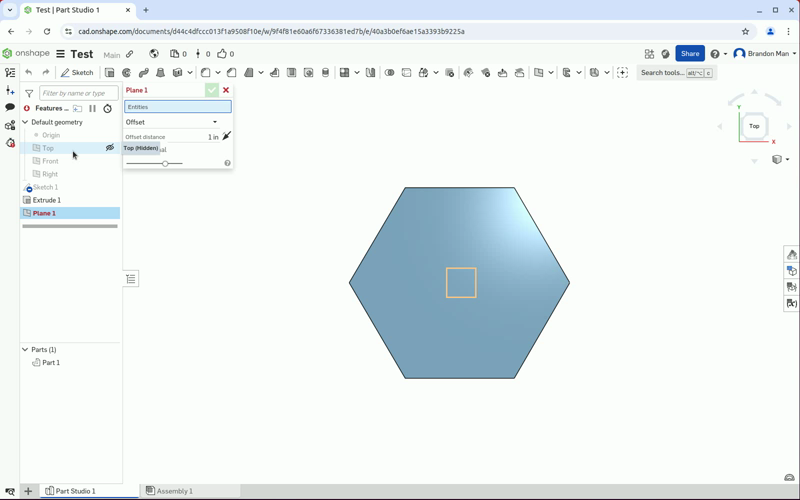
click(73, 150)
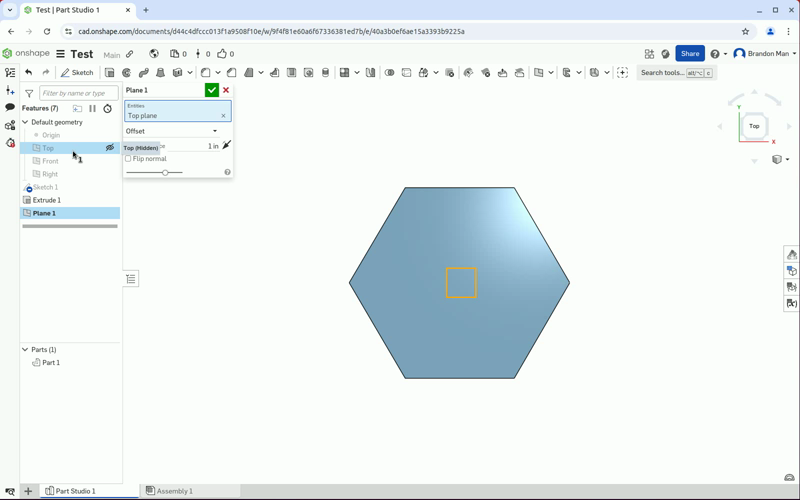
key(tab, 2)
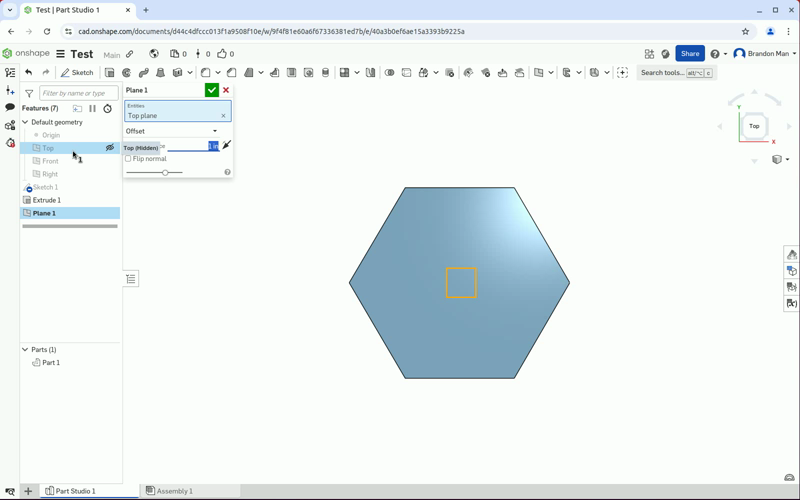
text(15.405)
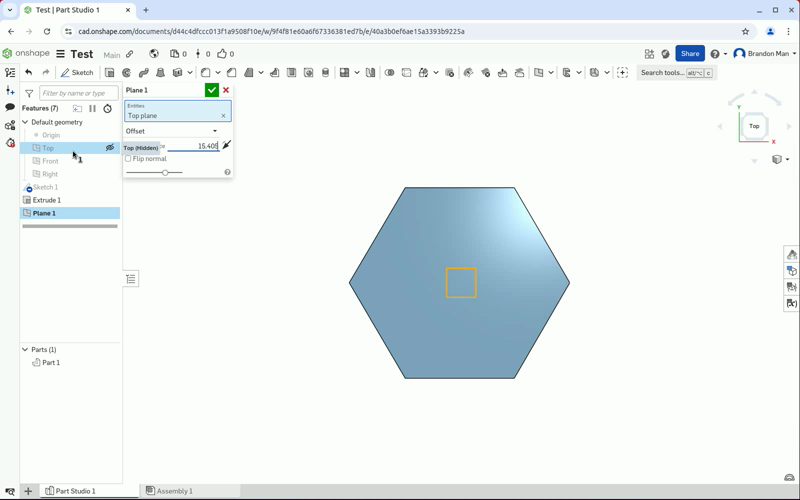
key(enter, 2)
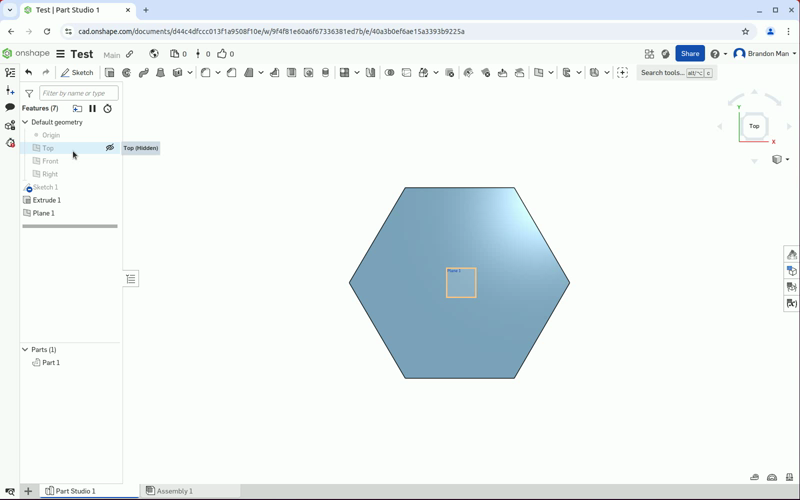
key(shift+s)
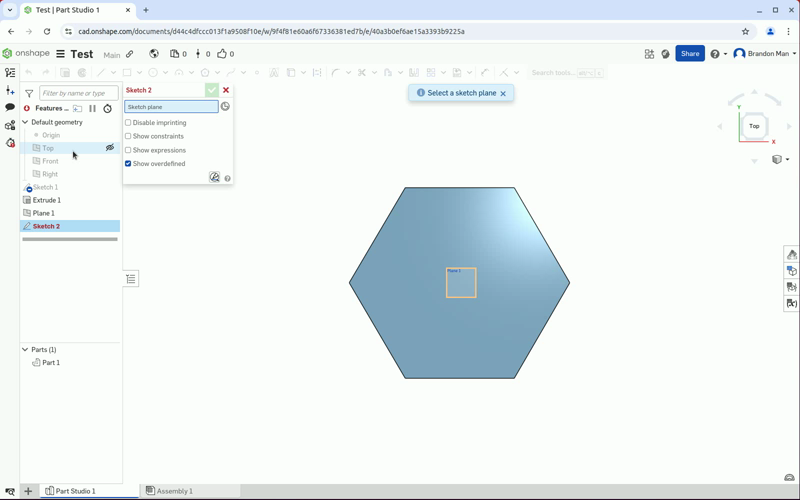
mouse_move(73, 215)
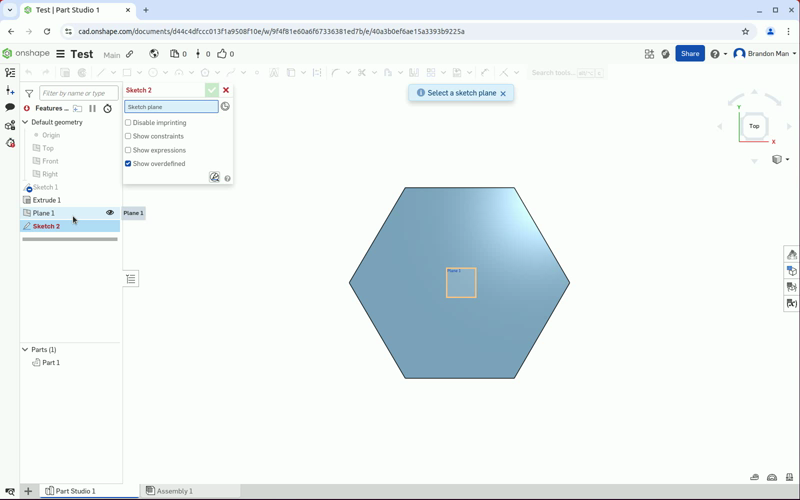
click(73, 215)
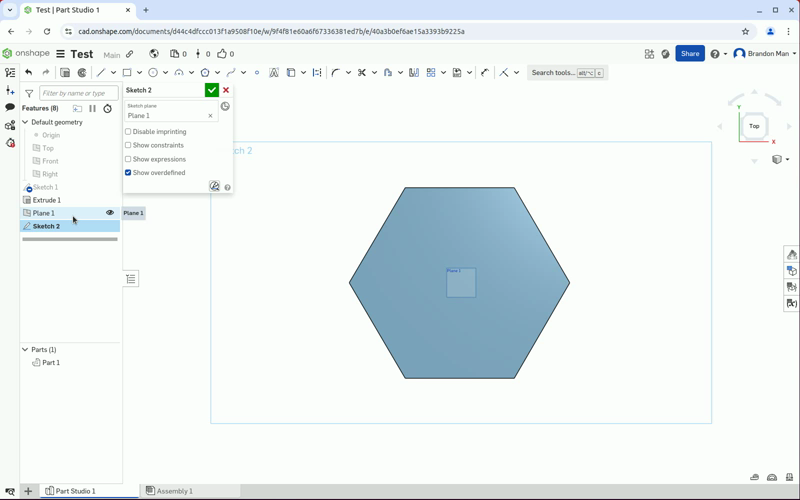
mouse_move(73, 352)
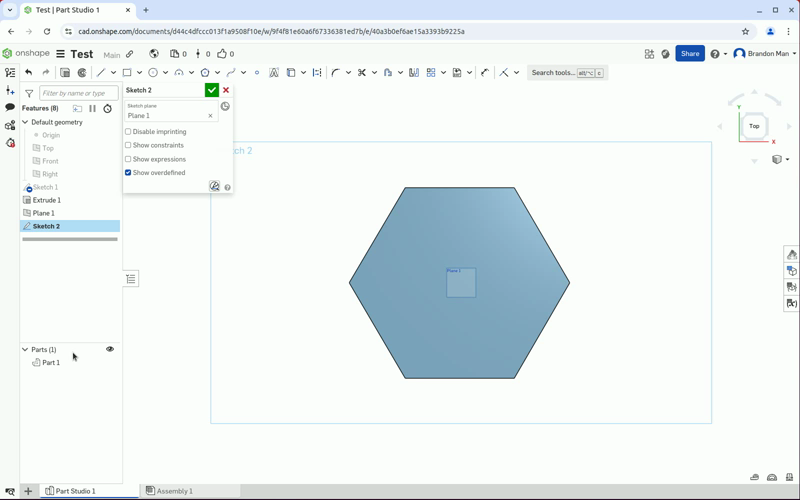
key(y)
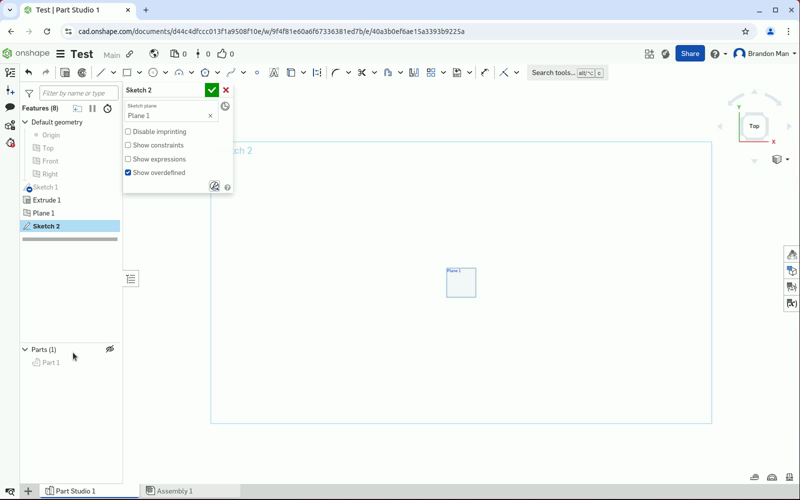
key(c)
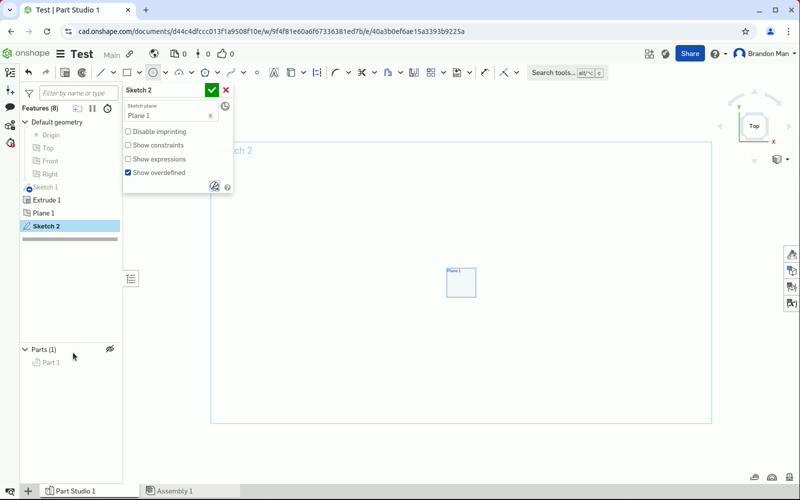
key_down(shift)
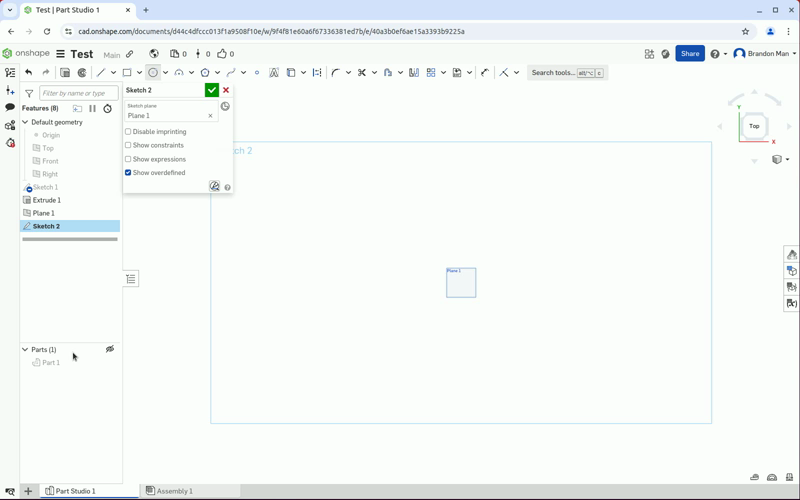
mouse_move(461, 282)
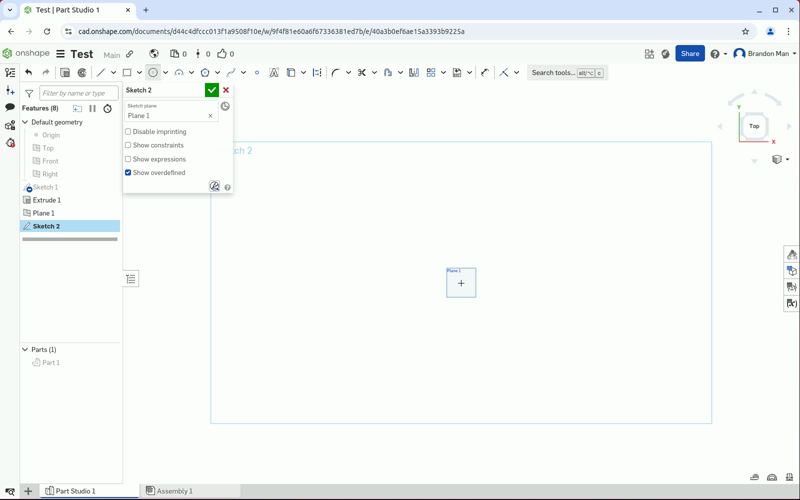
click(461, 282)
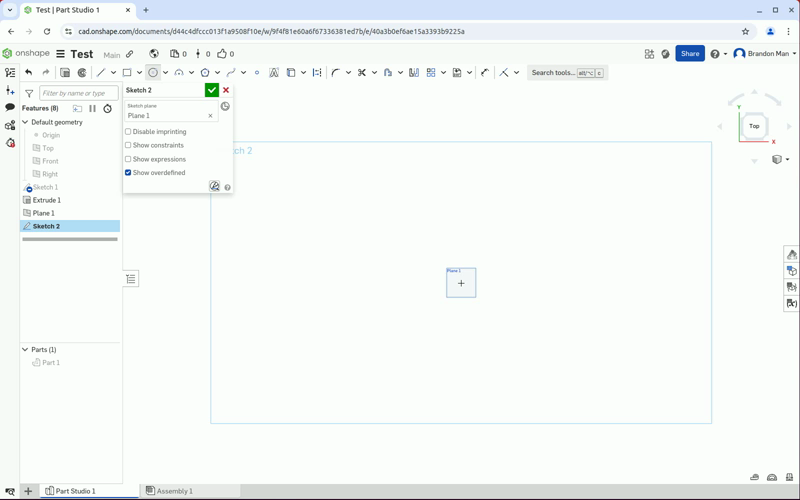
key_up(shift)
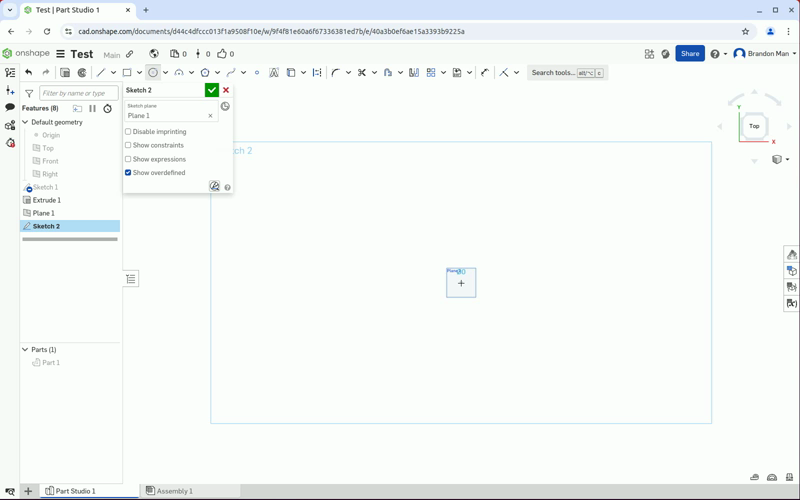
mouse_move(552, 282)
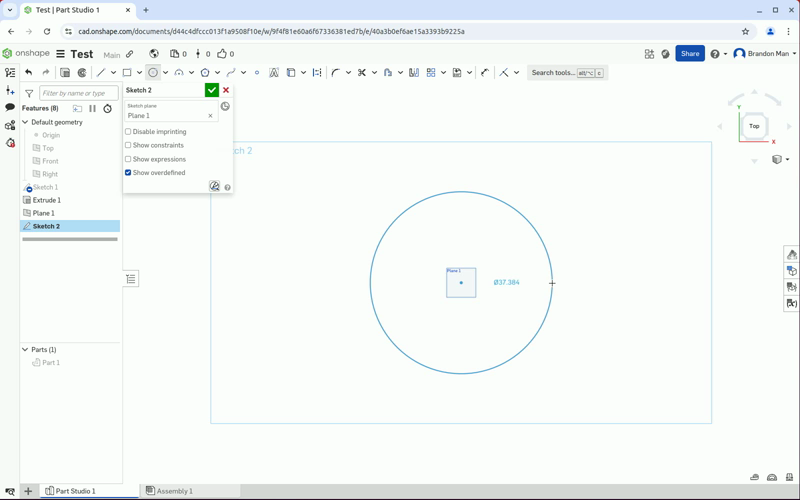
click(552, 282)
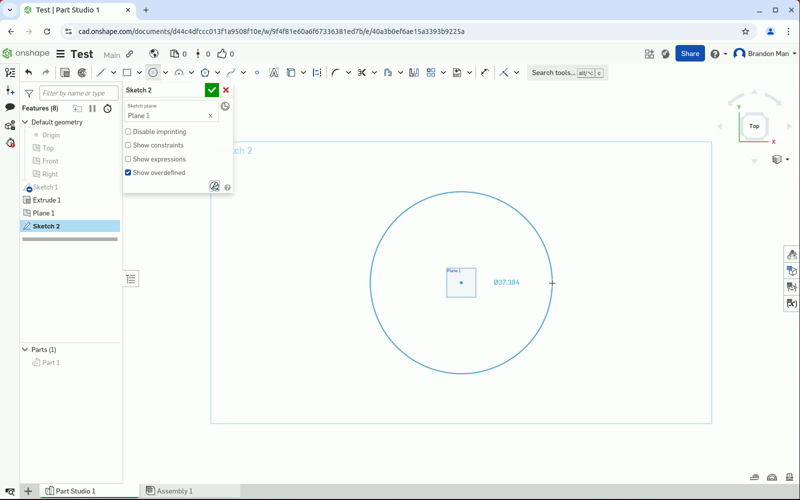
key(esc)
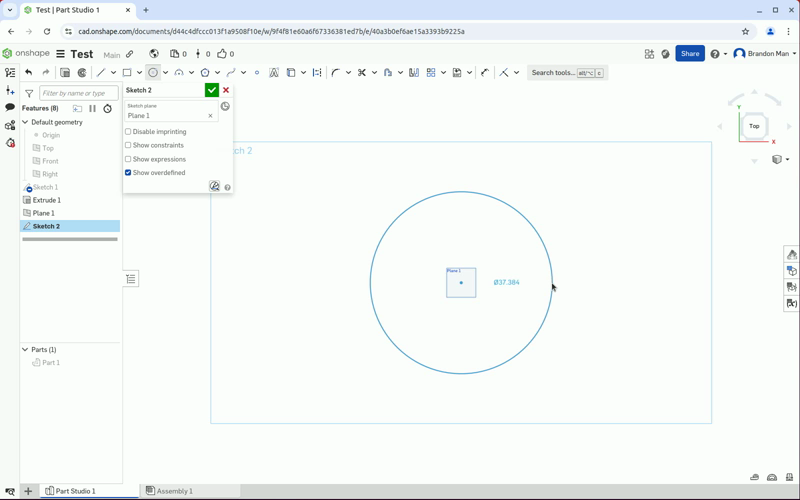
mouse_move(517, 277)
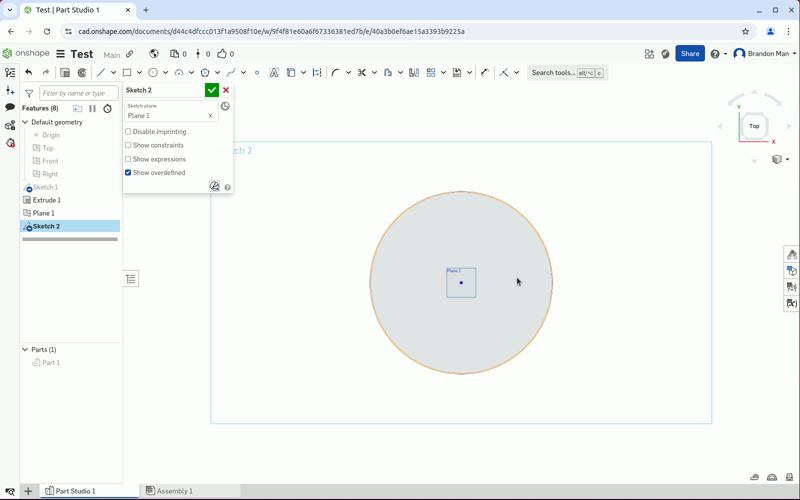
click(517, 277)
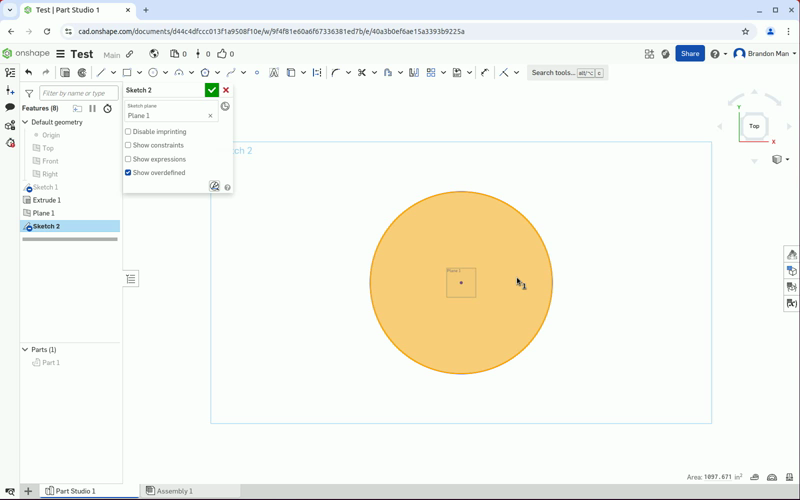
mouse_move(73, 352)
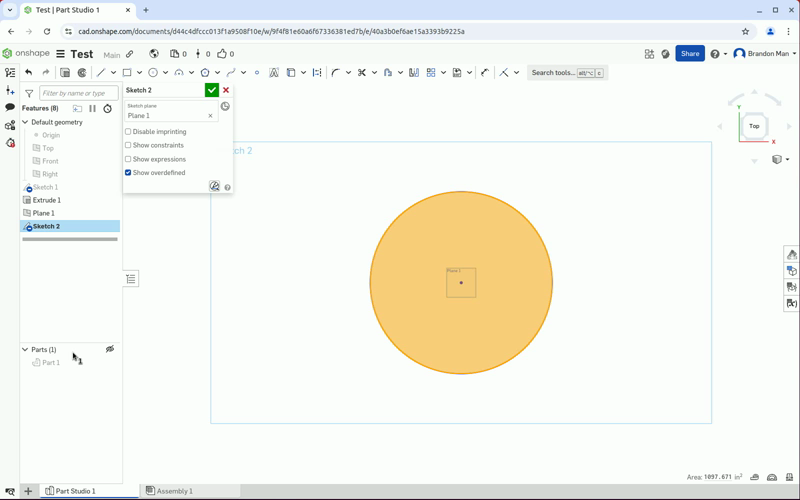
key(shift+y)
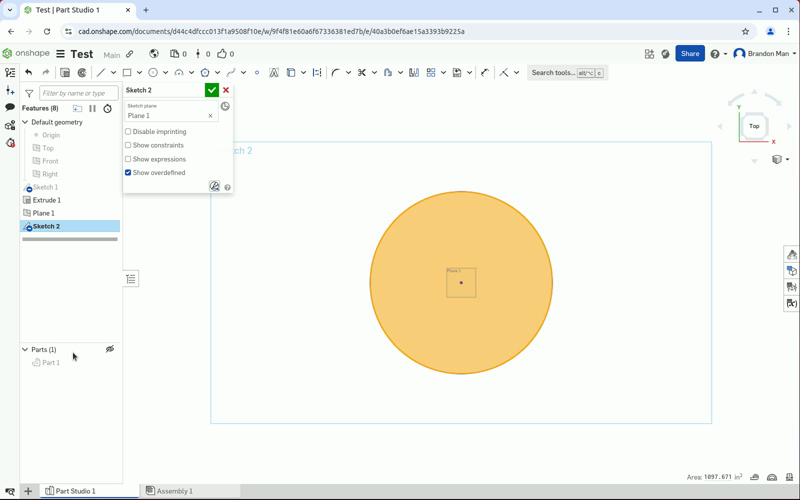
key(shift+e)
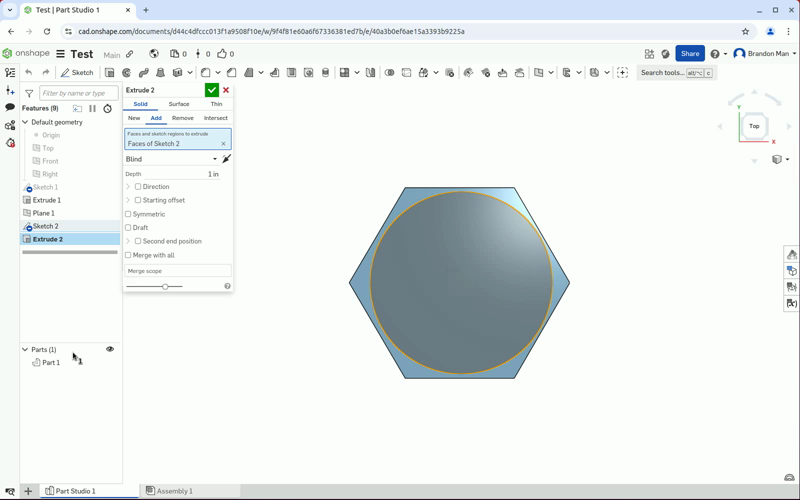
mouse_move(143, 106)
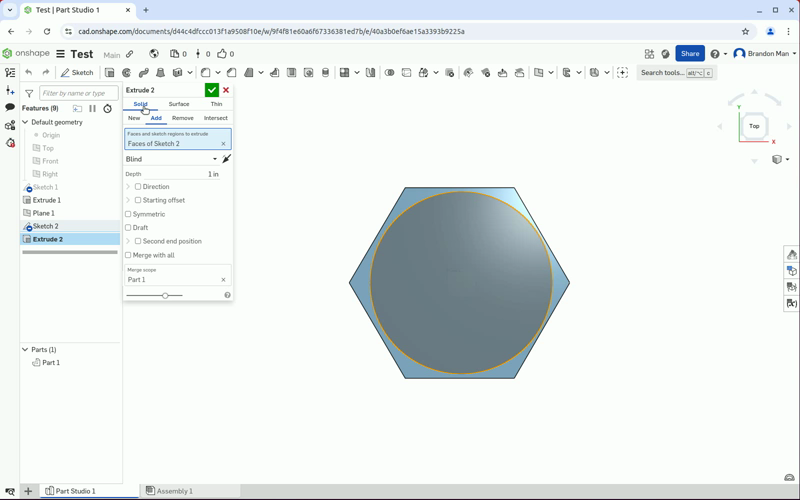
click(143, 106)
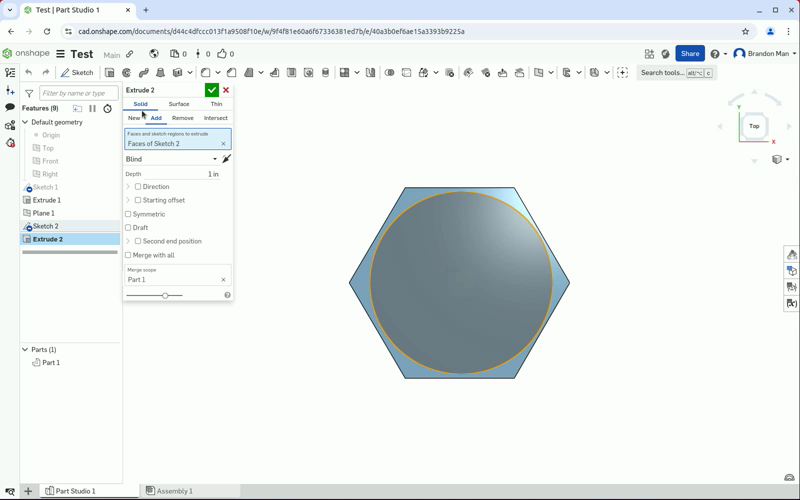
mouse_move(137, 120)
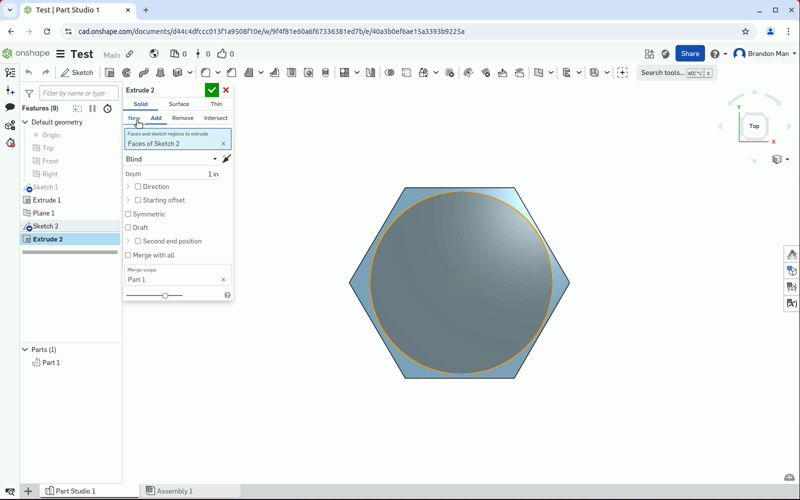
click(137, 120)
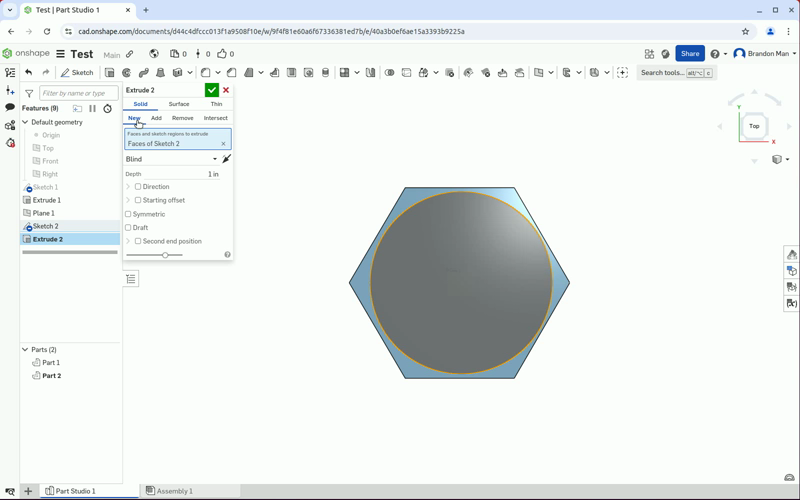
key(tab, 4)
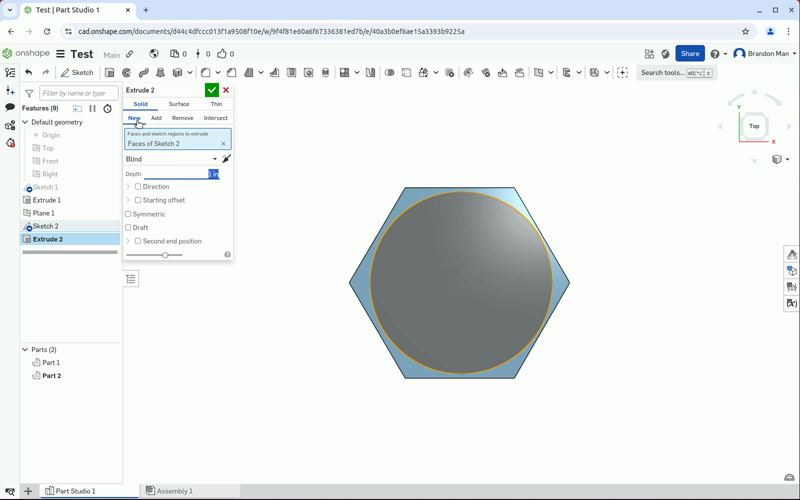
text(7.703)
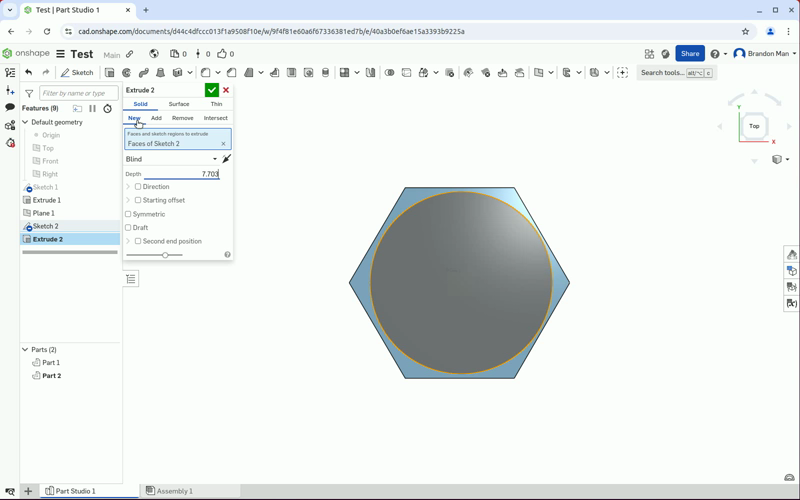
key(enter)
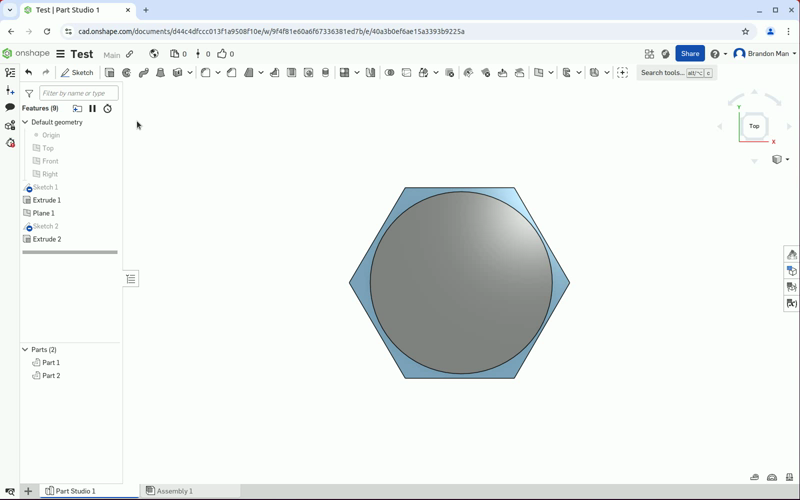
key(shift+h)
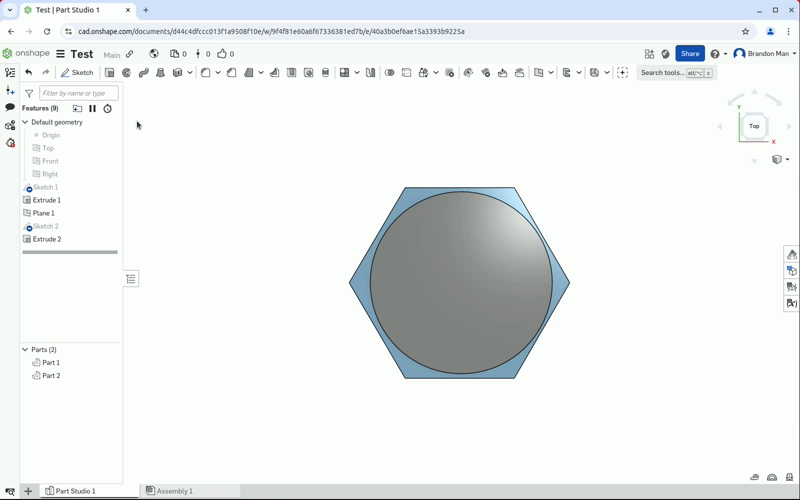
key(shift+h)
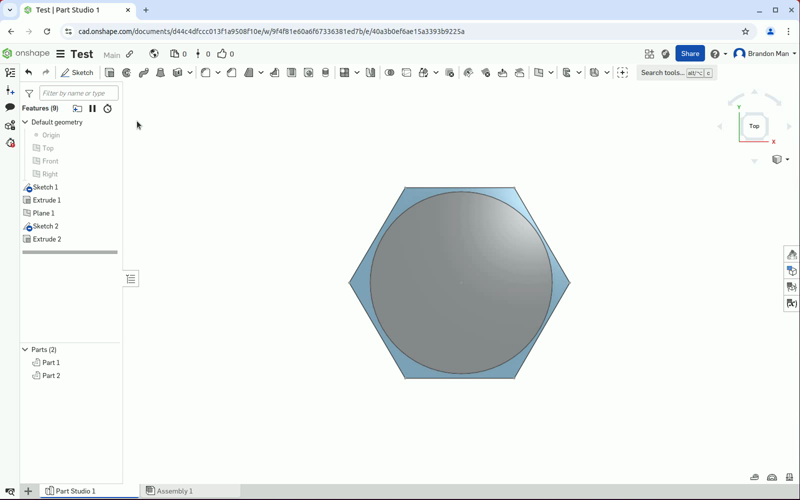
key(shift+7)
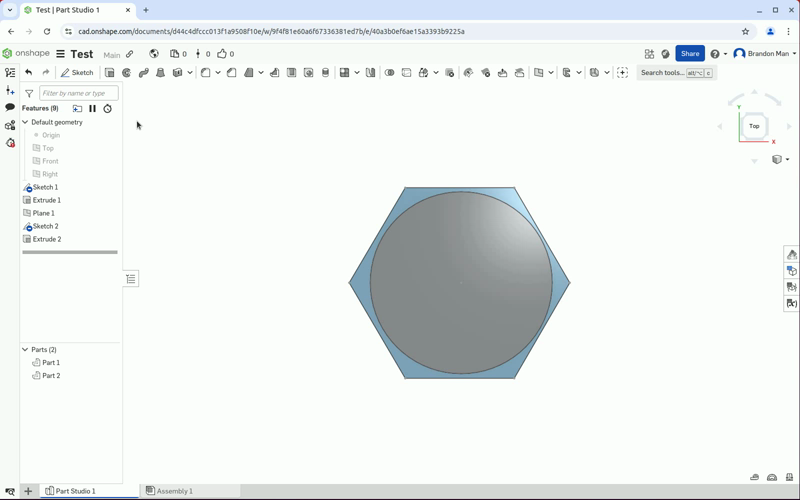
key(up, 3)
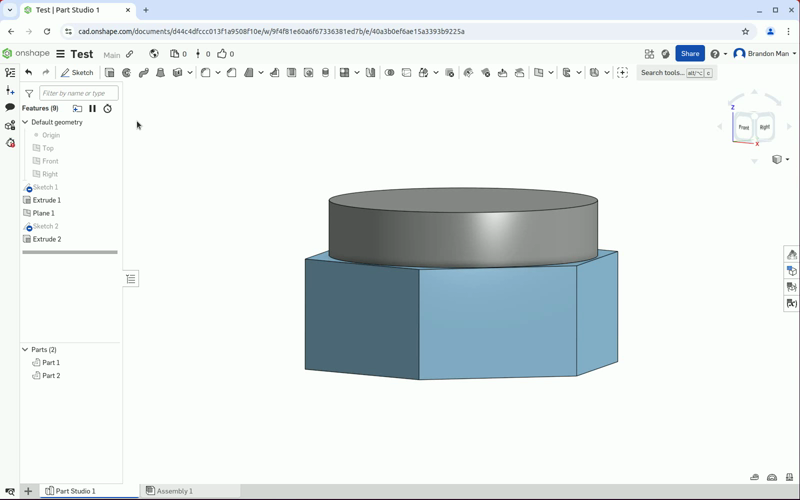
key(left, 3)
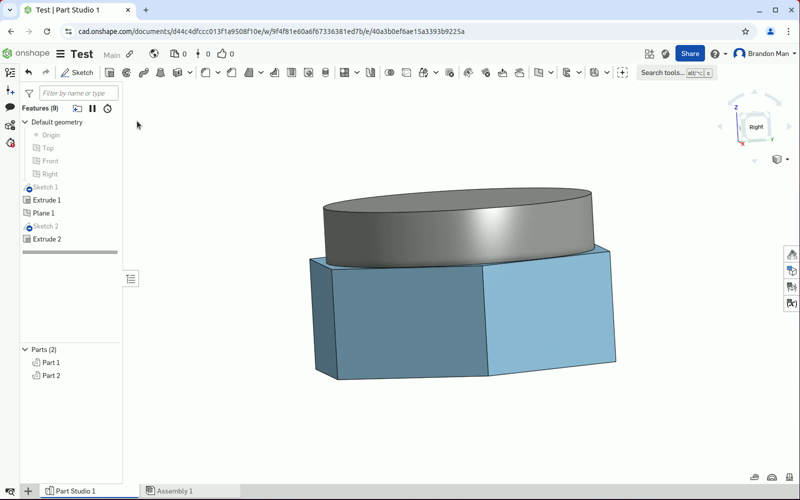
key(right, 3)
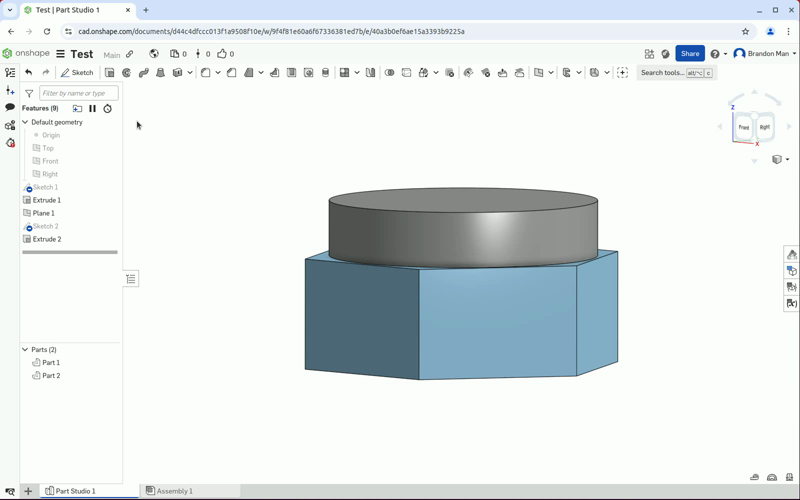
key(down, 3)
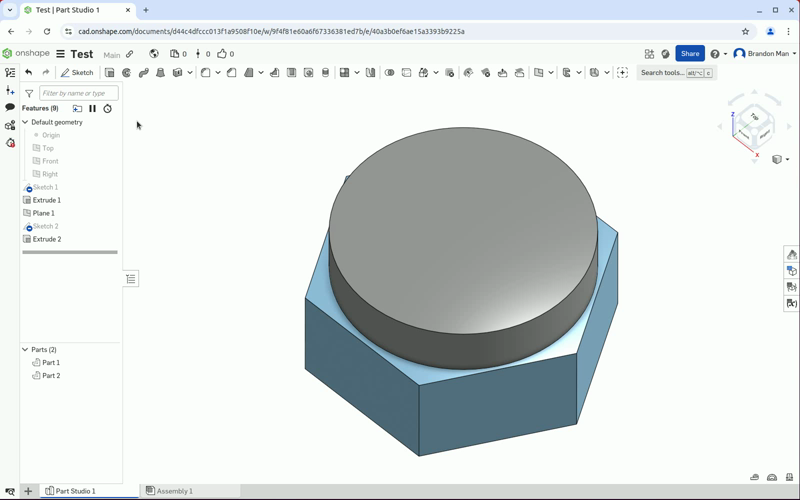
mouse_move(73, 189)
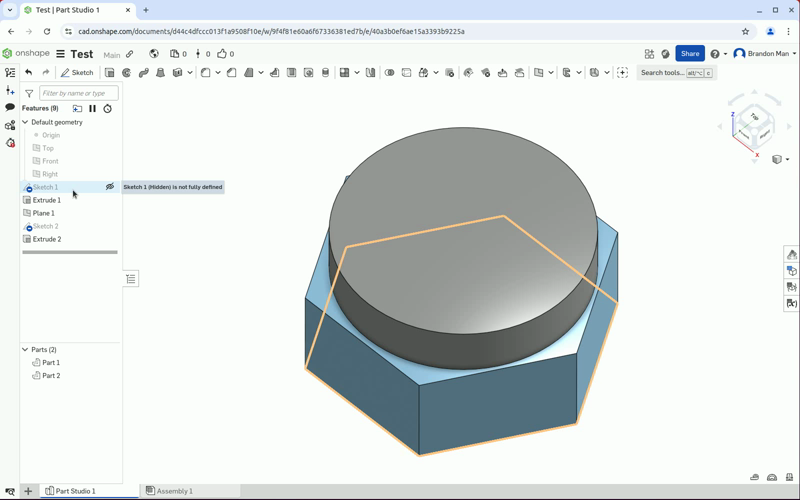
click(73, 189)